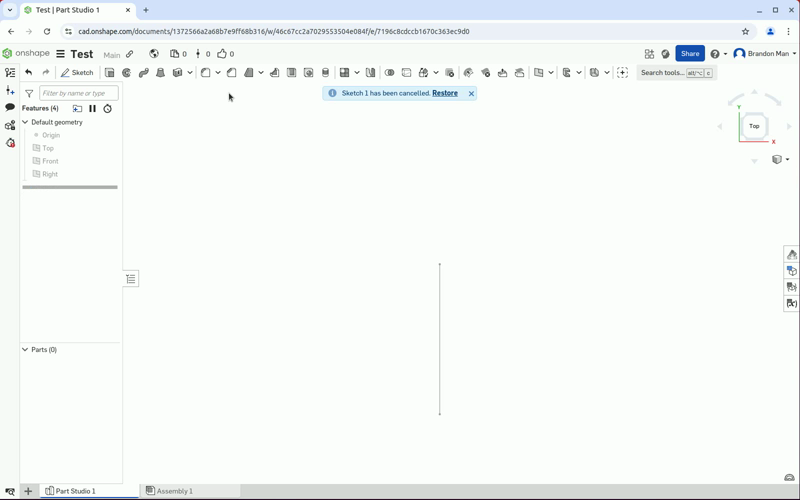
key(shift+h)
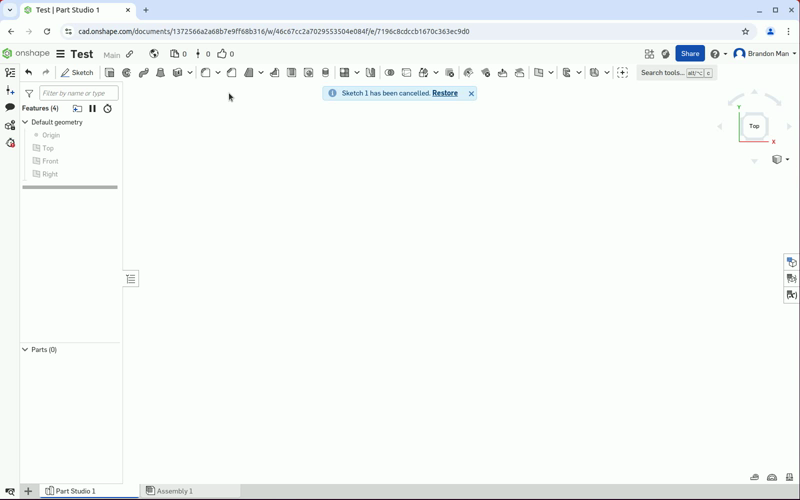
mouse_move(73, 352)
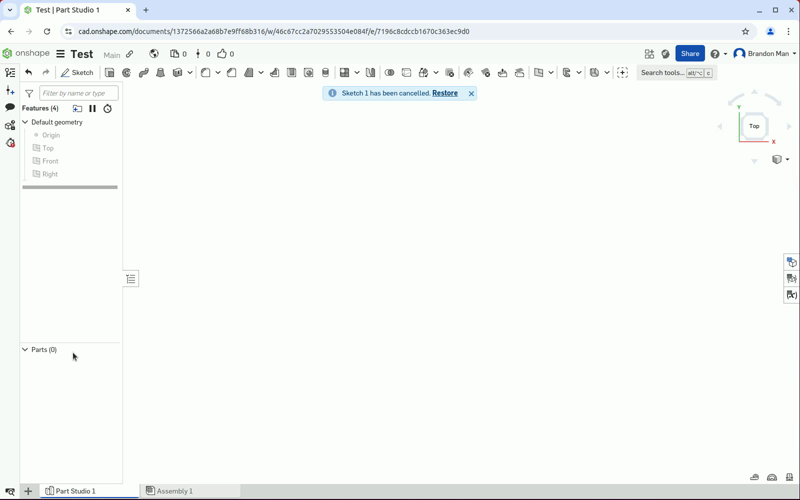
key(y)
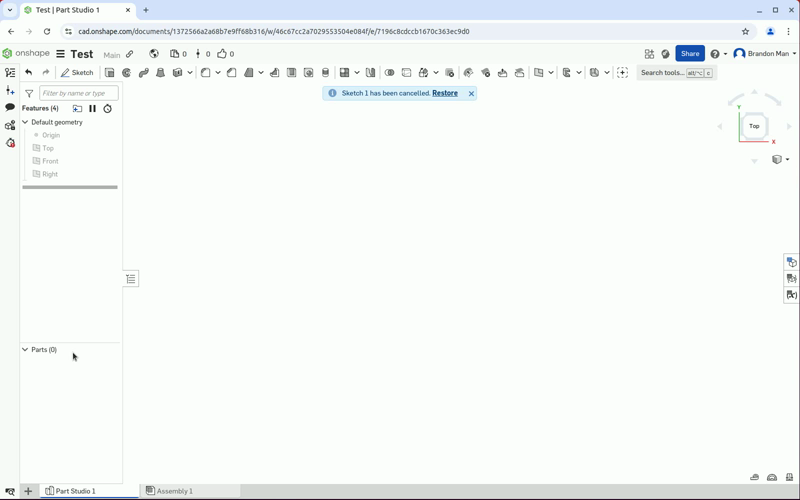
key(shift+p)
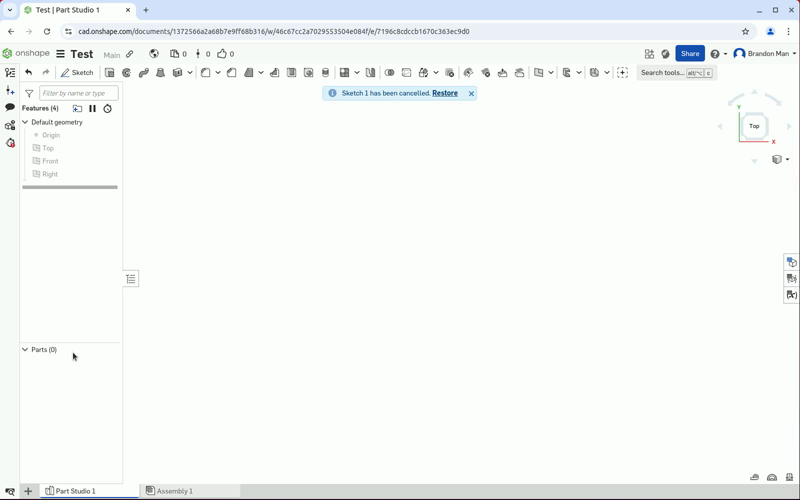
key(space)
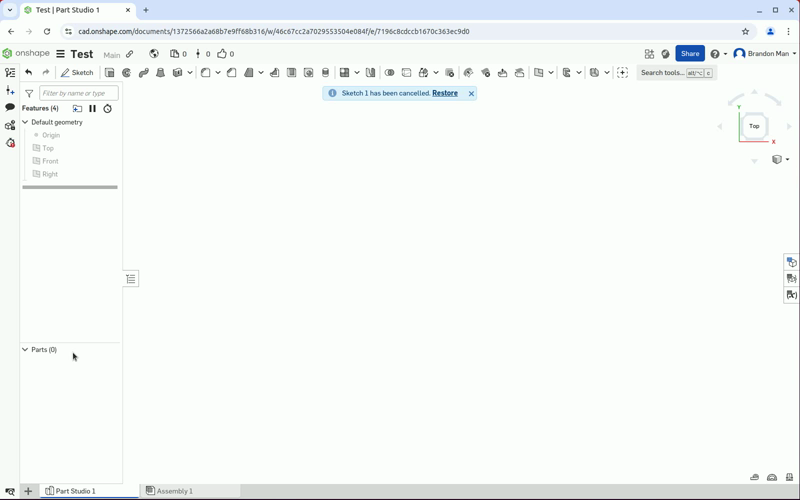
key_down(shift)
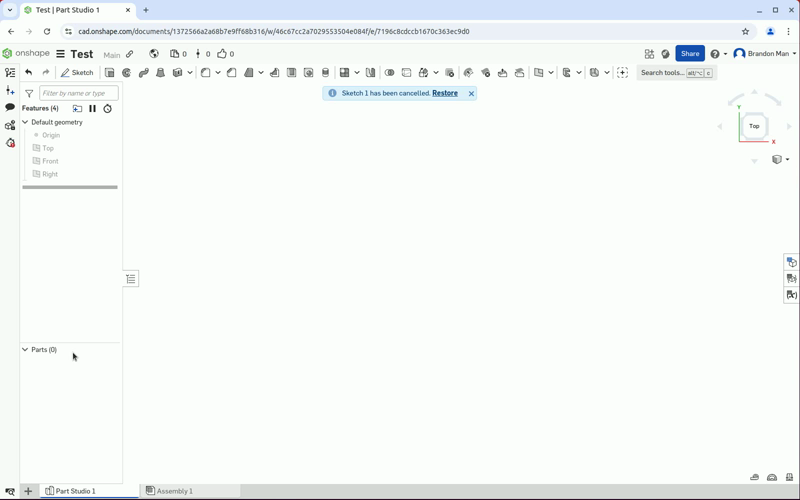
key(up)
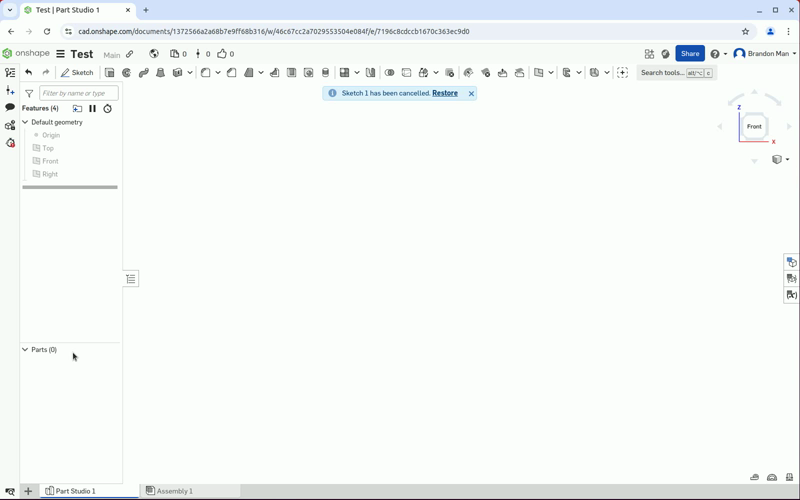
key_up(shift)
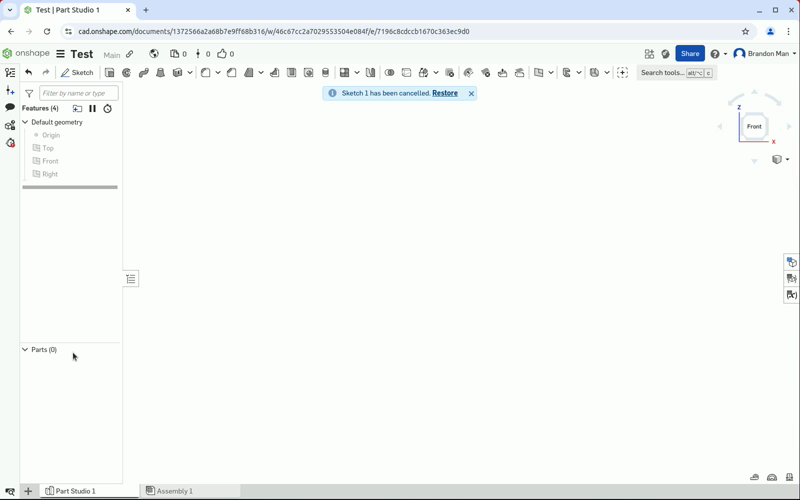
mouse_move(73, 352)
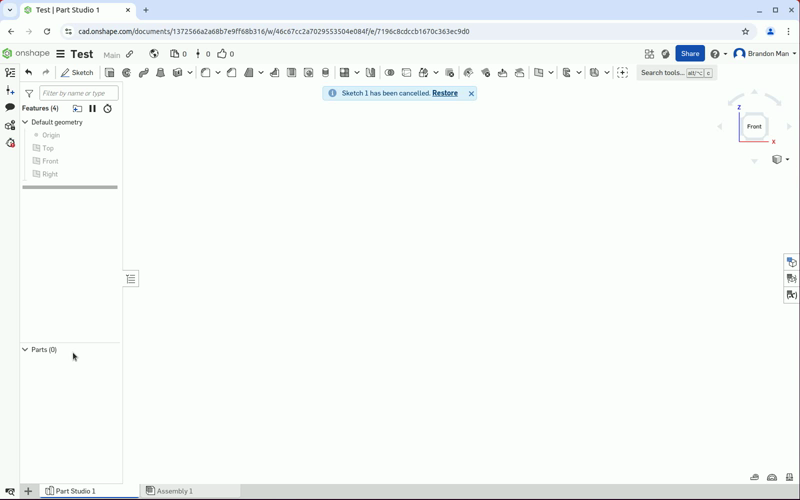
key(shift+y)
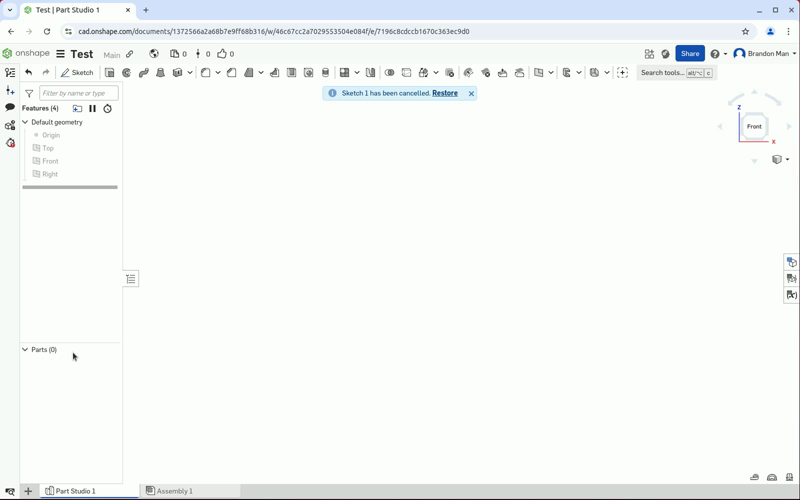
key(shift+s)
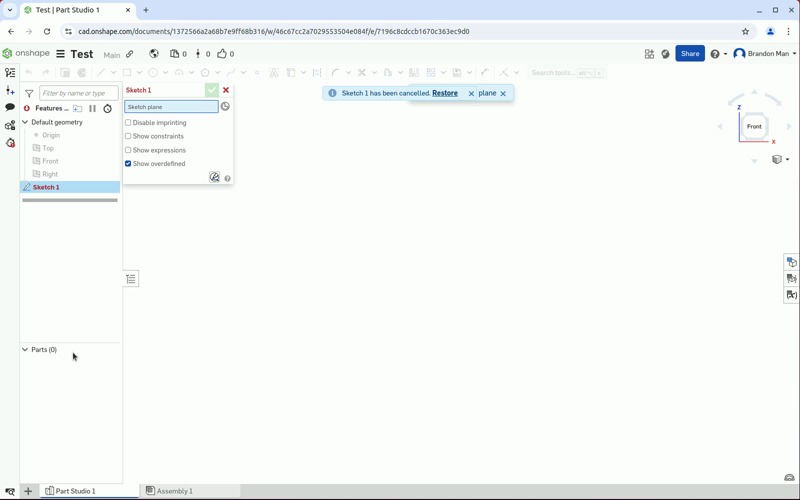
mouse_move(73, 163)
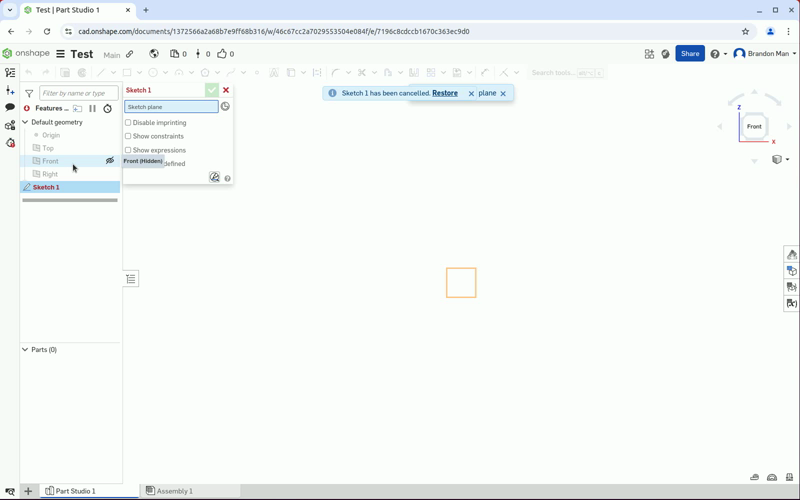
click(73, 163)
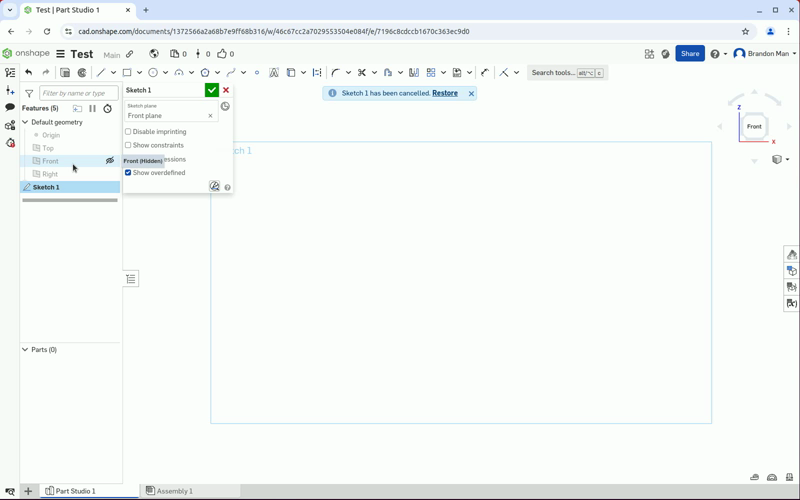
mouse_move(73, 352)
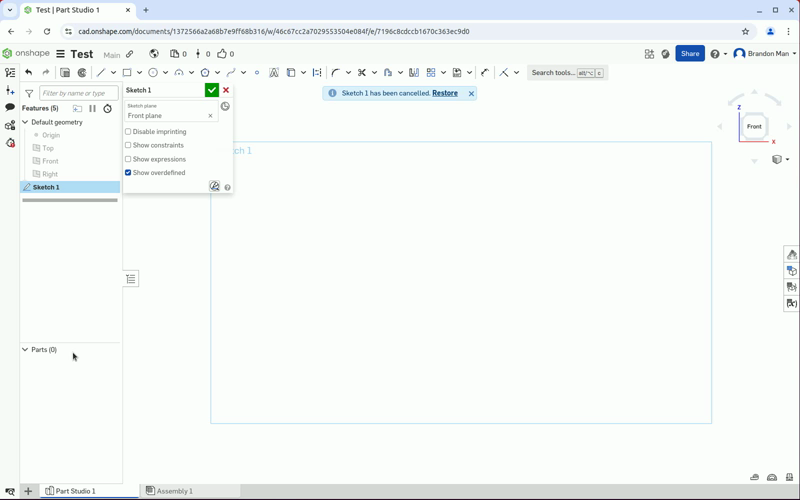
key(y)
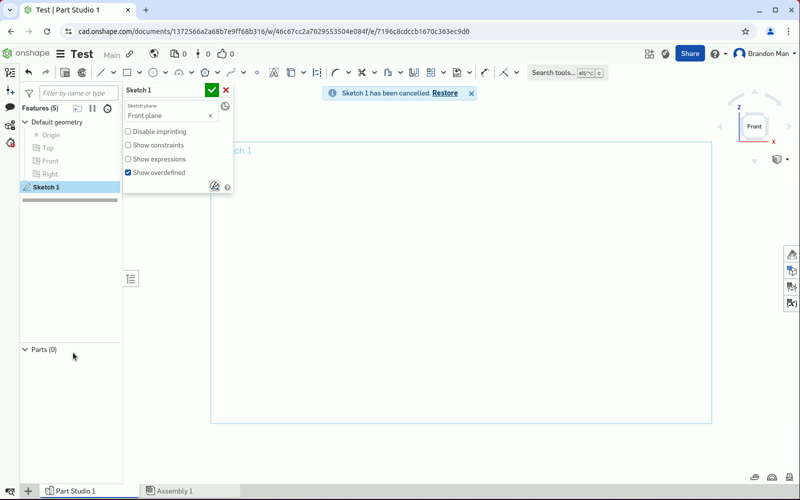
key(c)
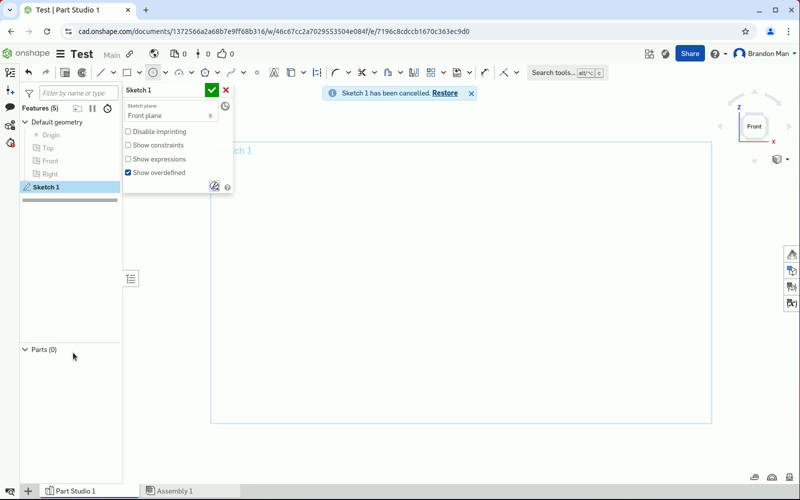
key_down(shift)
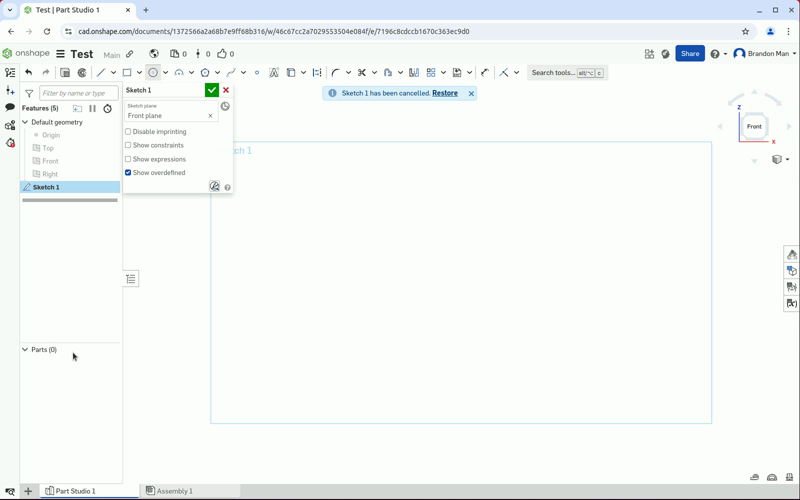
mouse_move(461, 282)
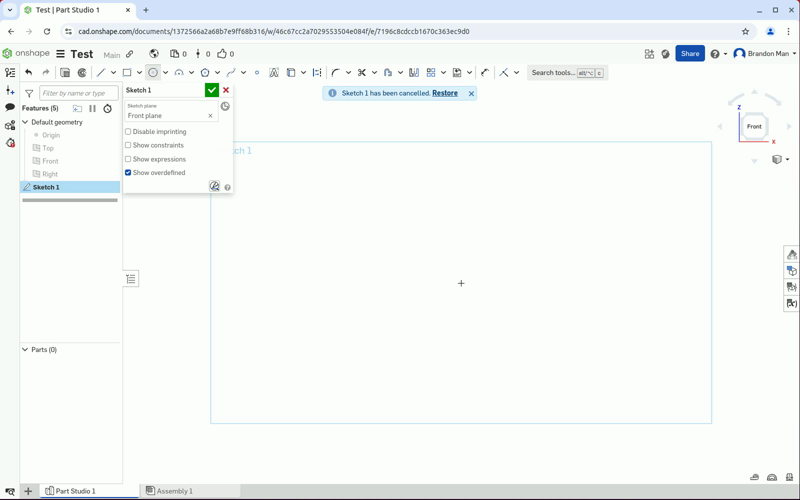
click(461, 282)
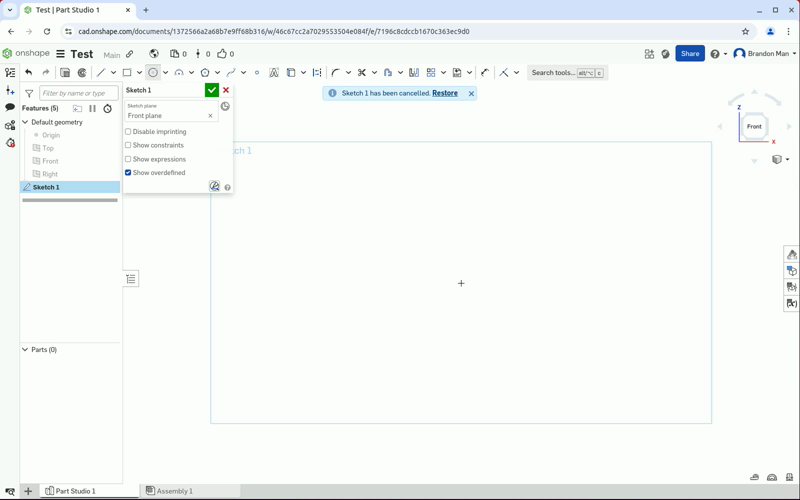
key_up(shift)
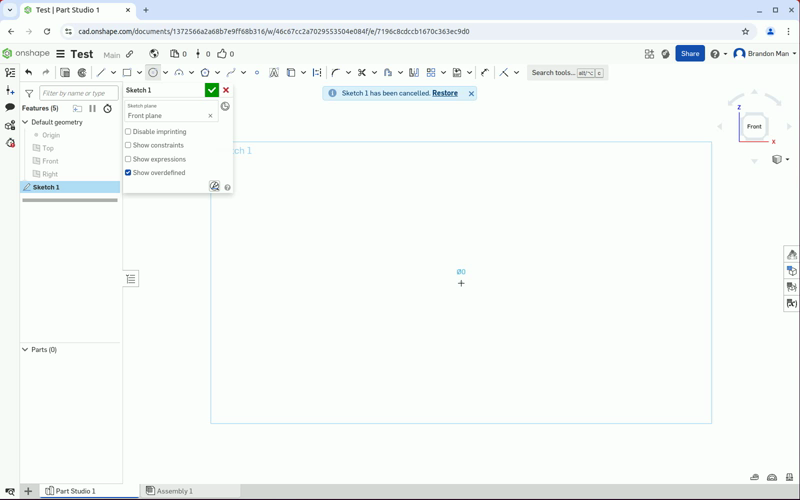
mouse_move(497, 282)
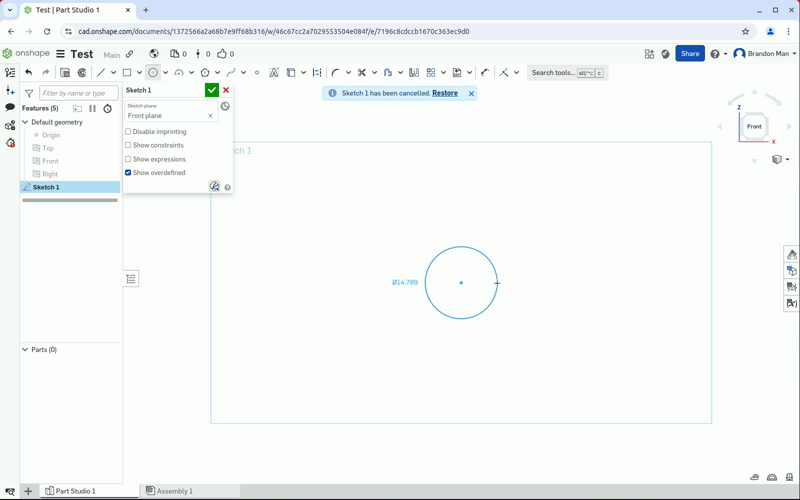
click(497, 282)
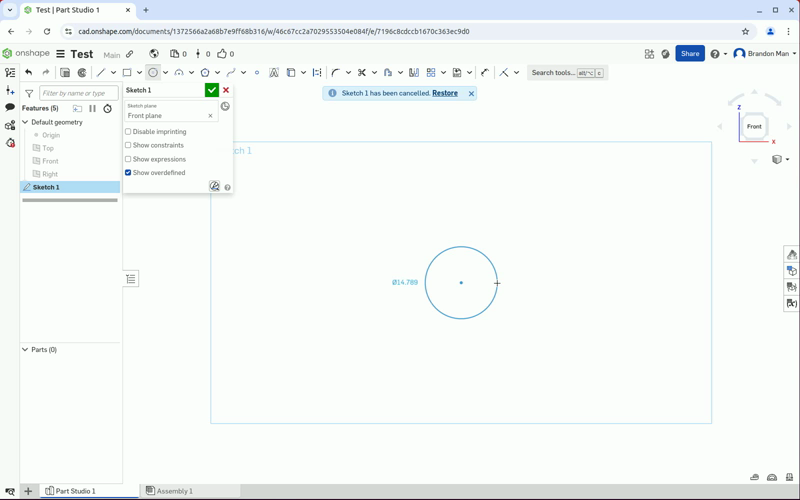
key(esc)
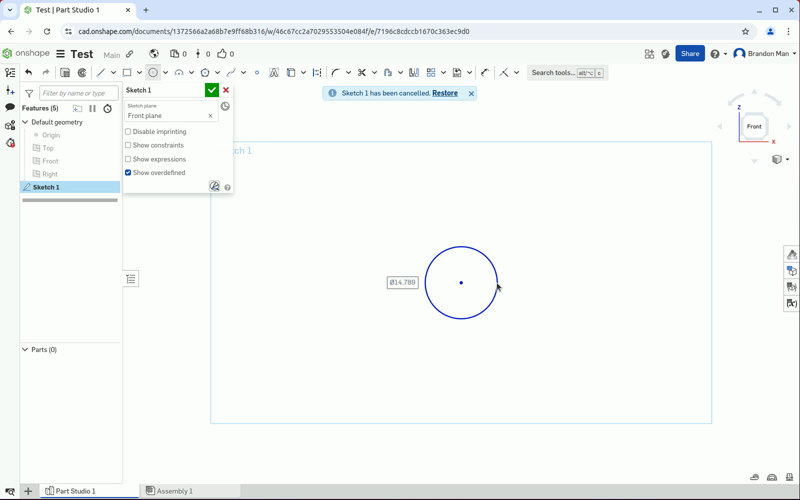
key(c)
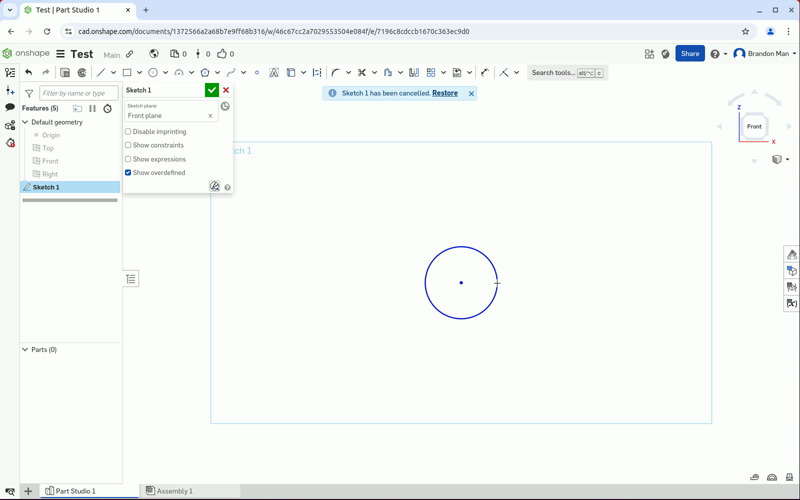
key_down(shift)
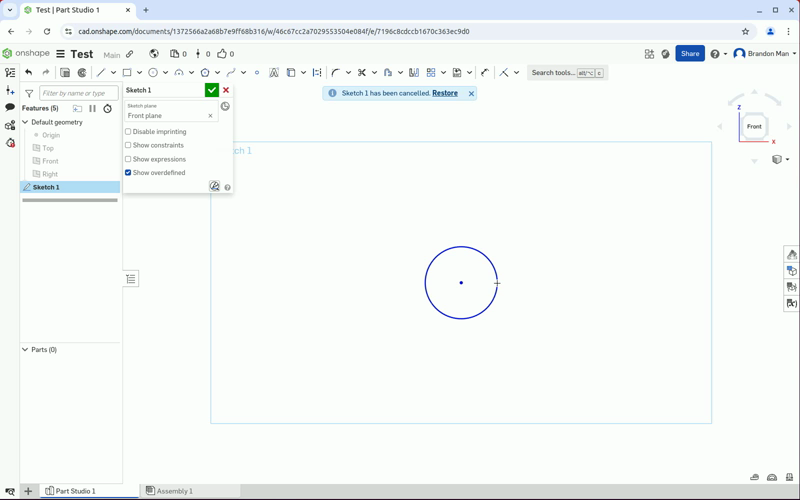
mouse_move(461, 282)
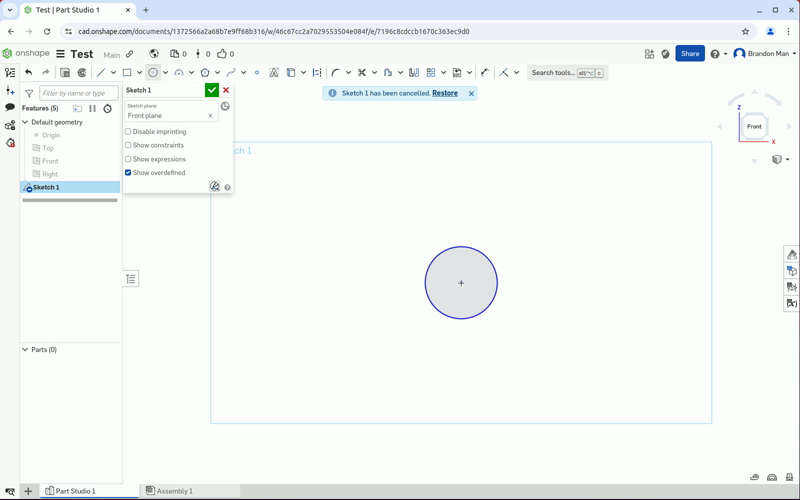
click(461, 282)
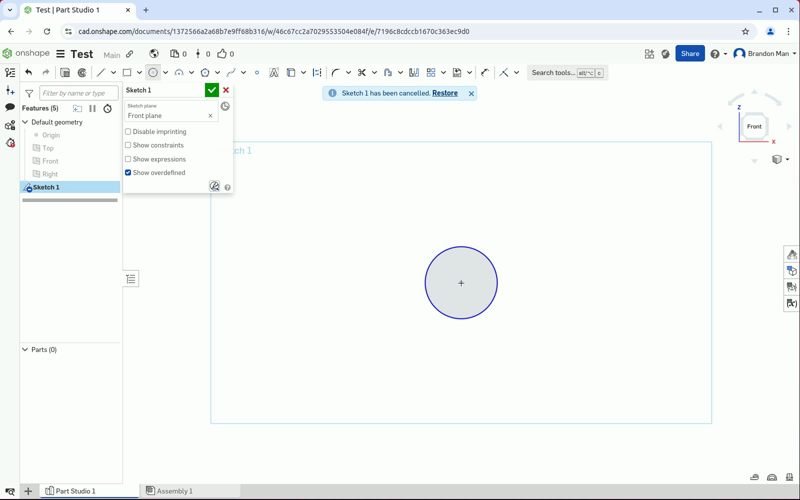
key_up(shift)
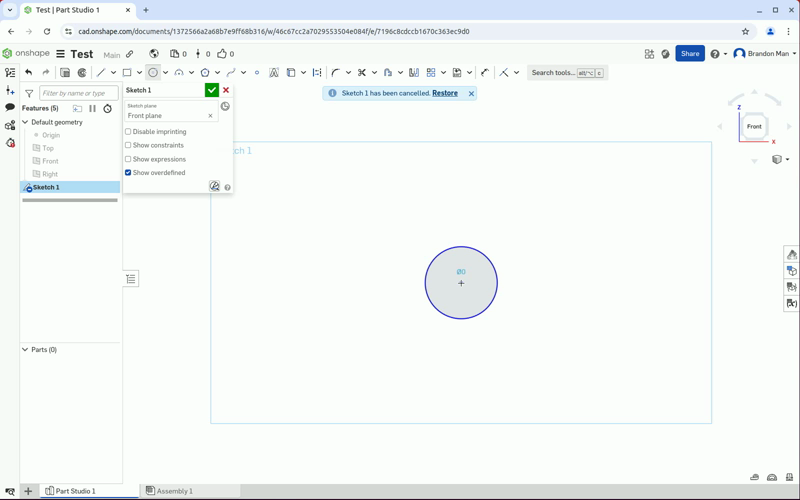
mouse_move(479, 282)
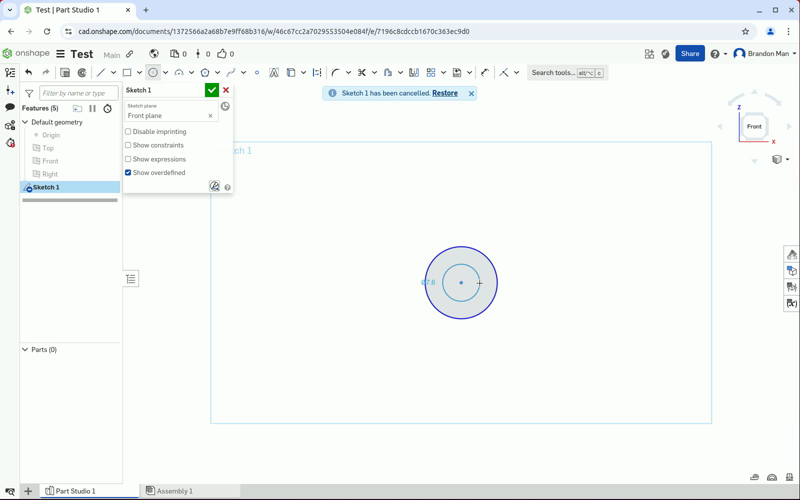
click(479, 282)
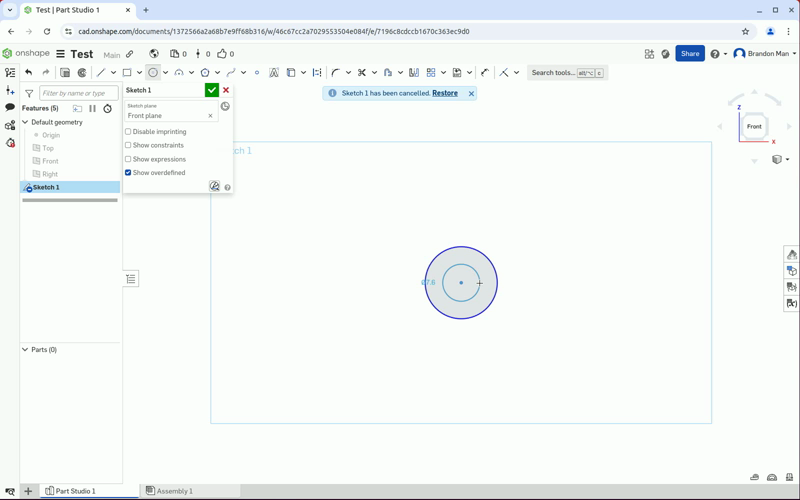
key(esc)
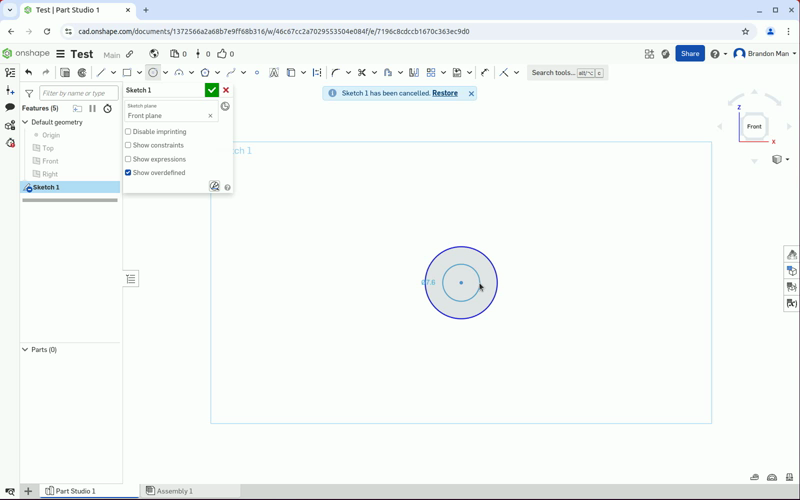
mouse_move(434, 293)
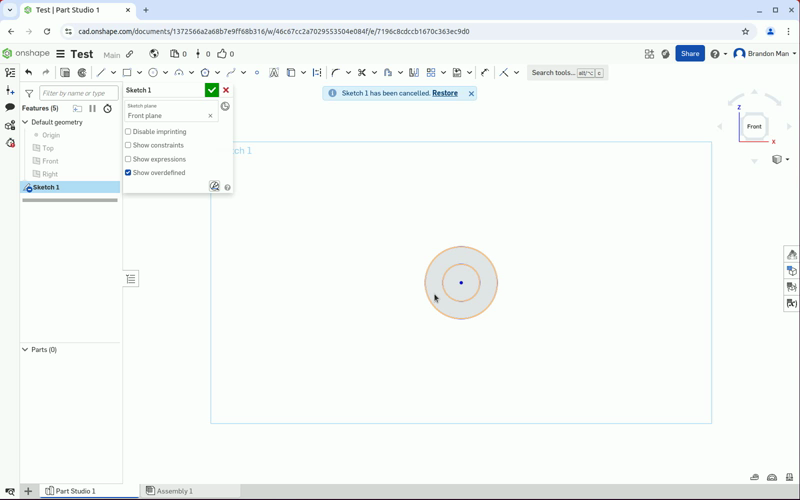
click(434, 293)
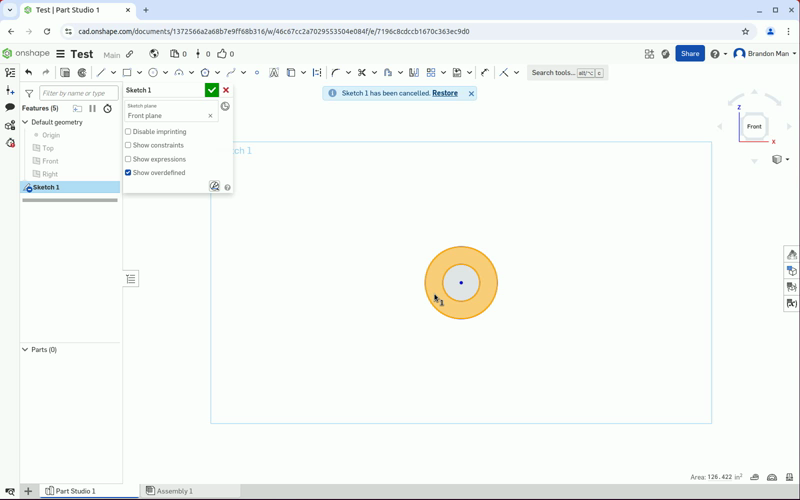
mouse_move(73, 352)
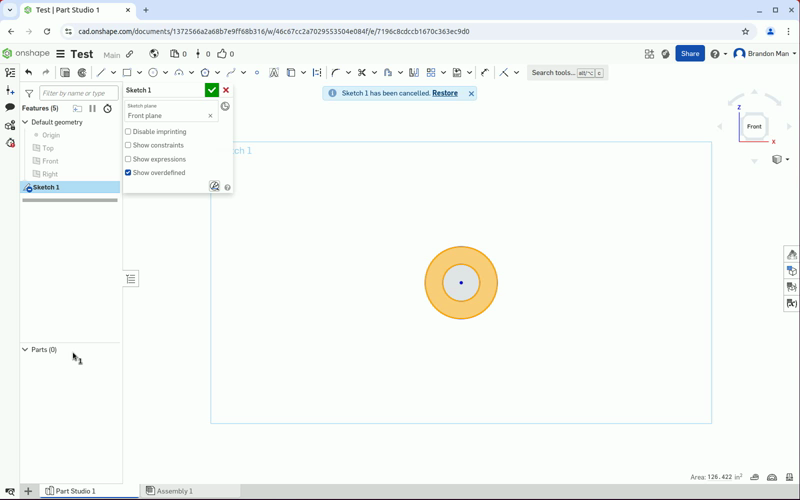
key(shift+y)
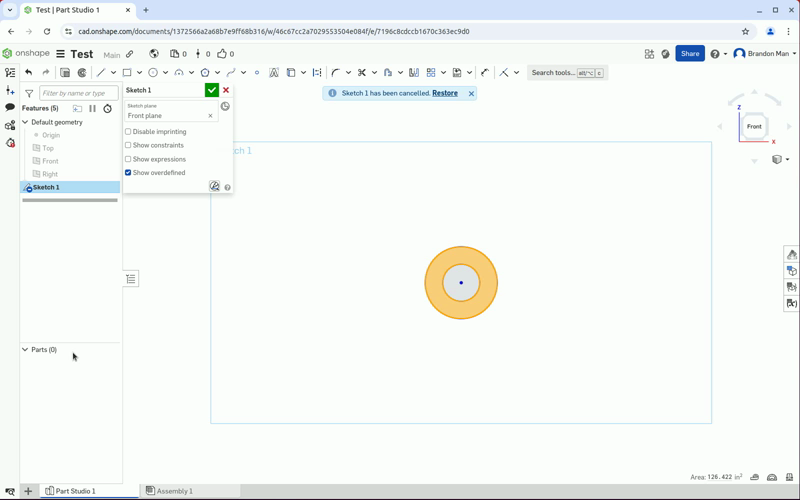
key(shift+e)
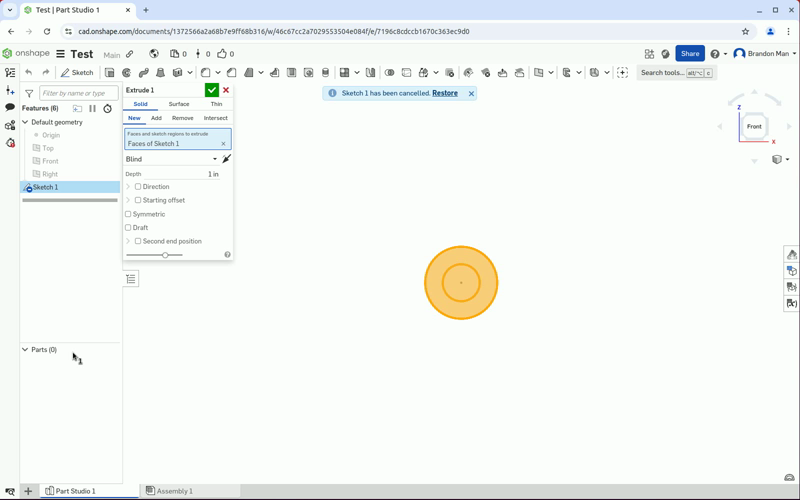
mouse_move(143, 106)
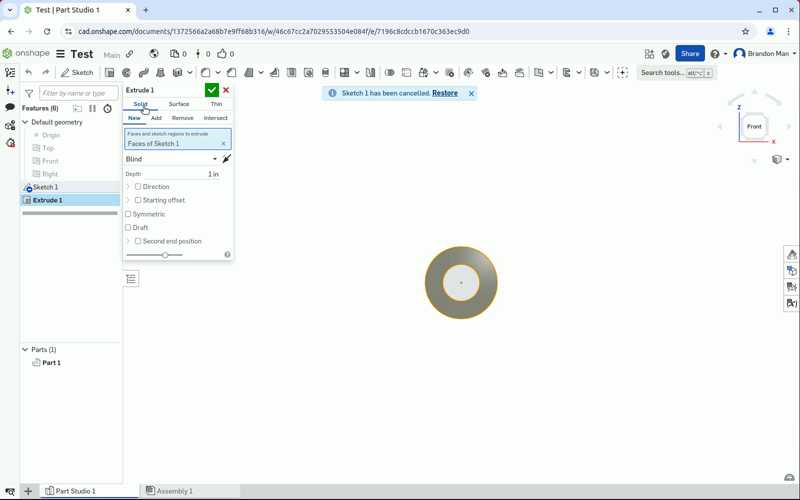
click(143, 106)
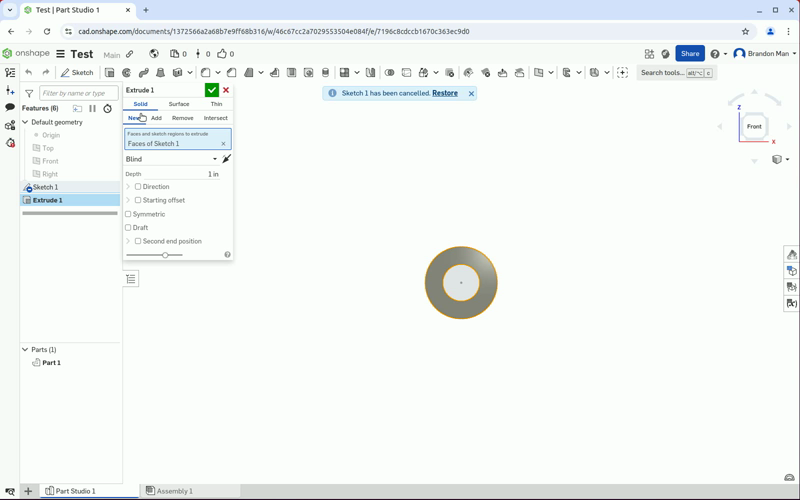
mouse_move(137, 120)
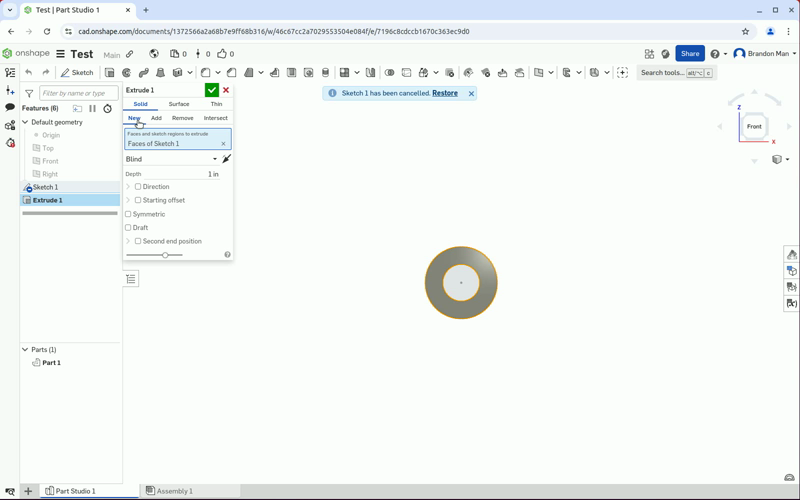
click(137, 120)
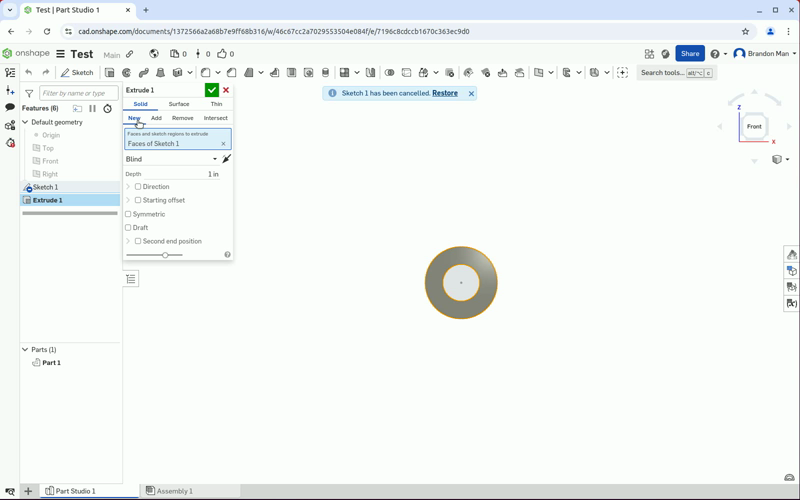
key(tab, 4)
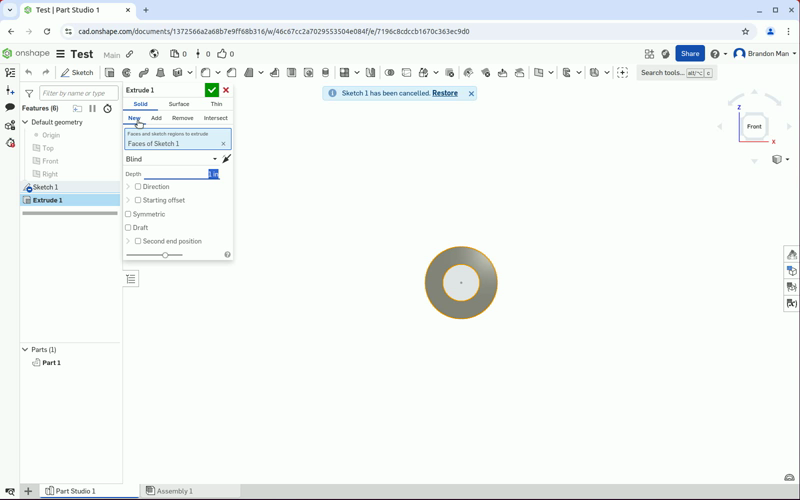
text(3.129)
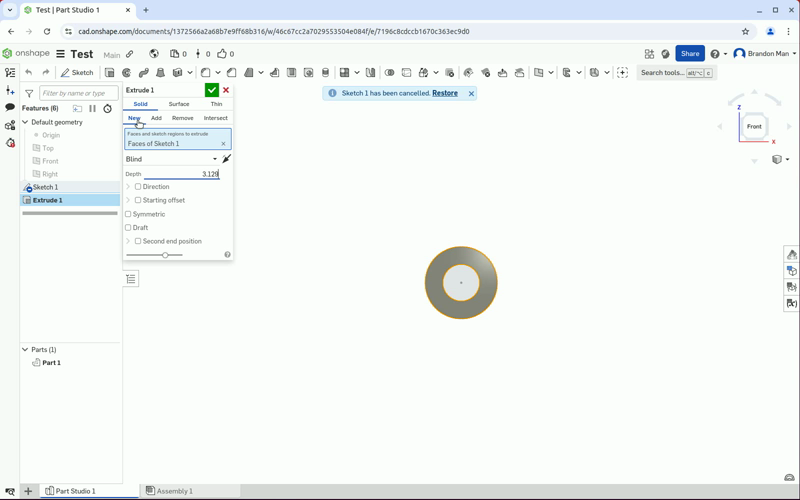
key(enter)
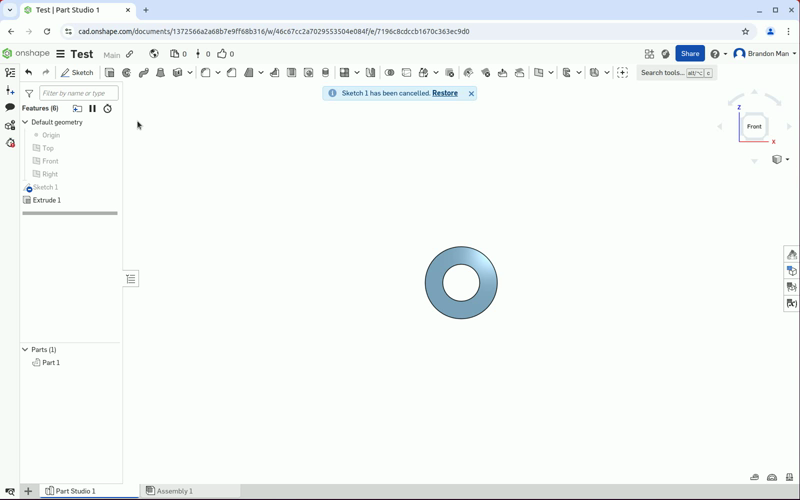
key(shift+h)
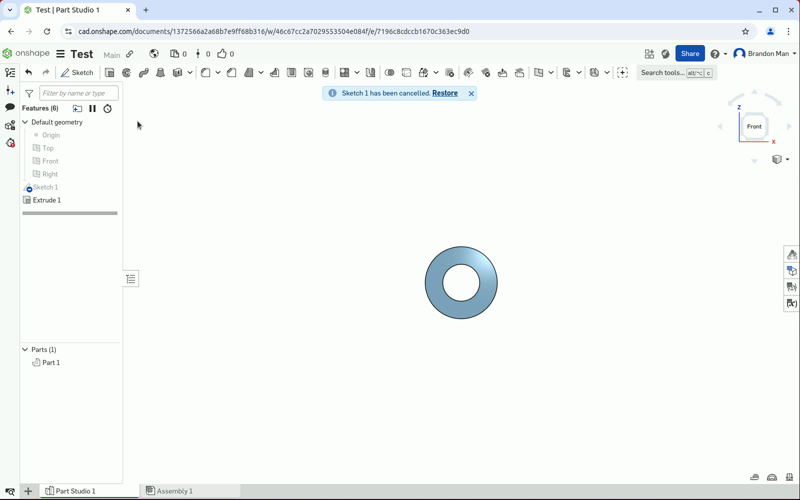
key(shift+h)
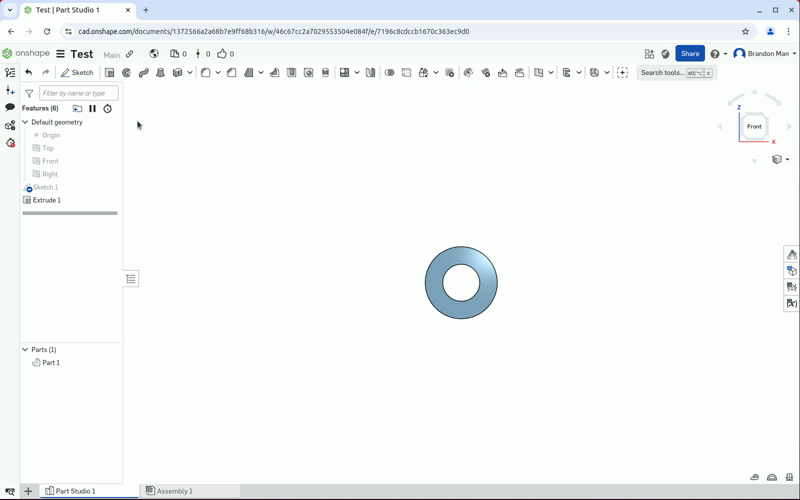
mouse_move(73, 189)
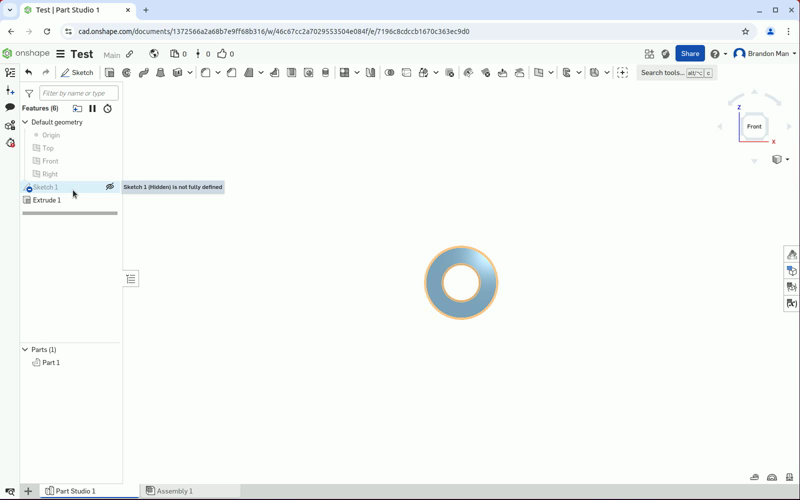
click(73, 189)
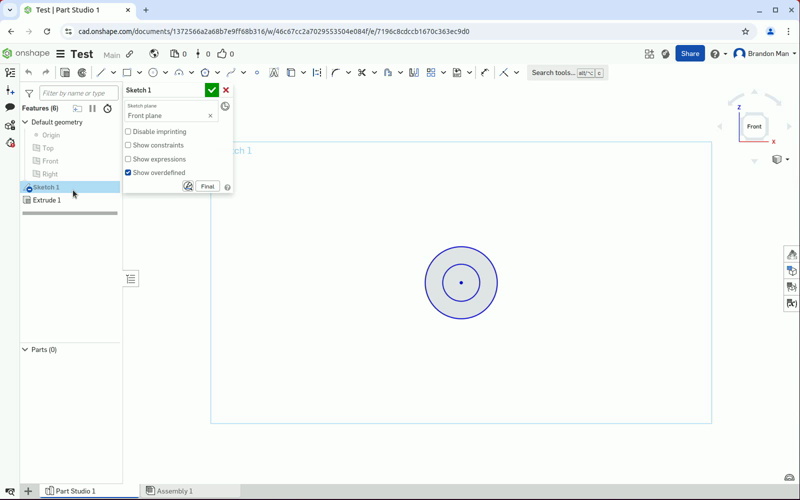
mouse_move(229, 92)
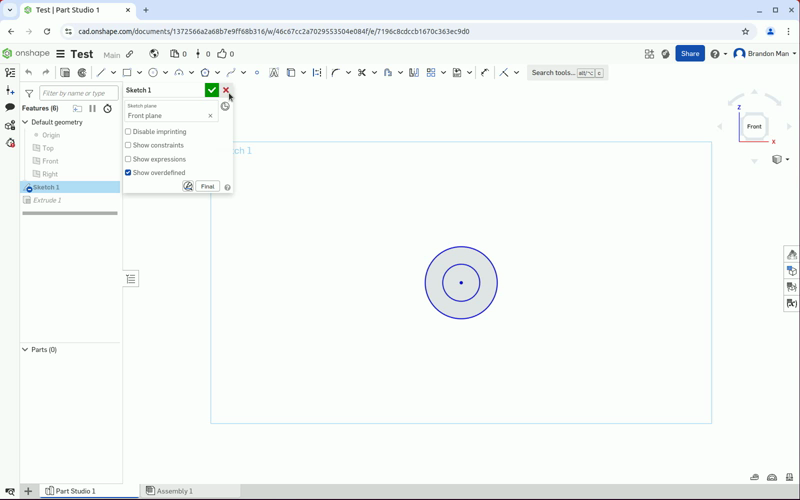
click(229, 92)
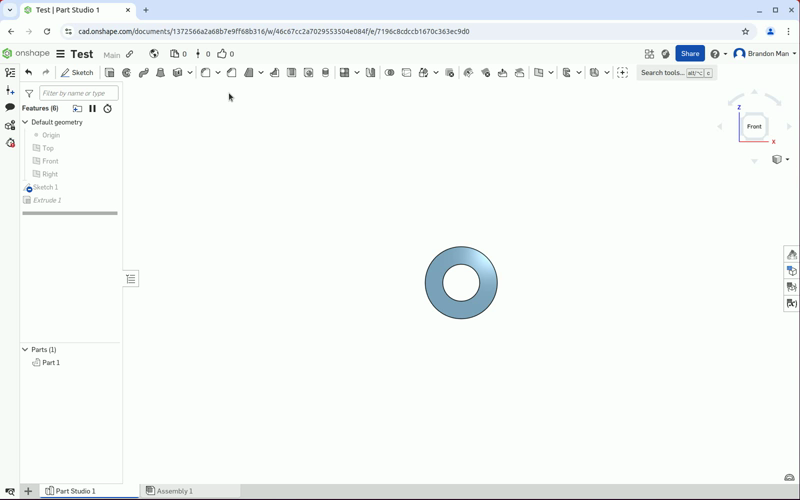
mouse_move(541, 75)
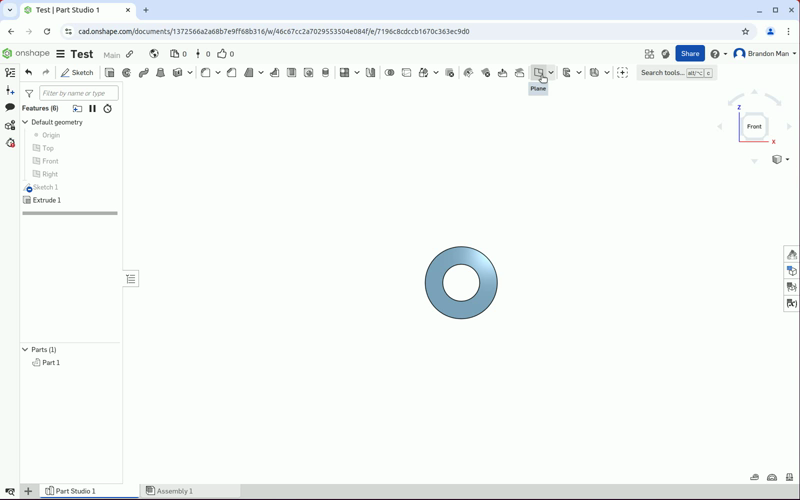
click(541, 75)
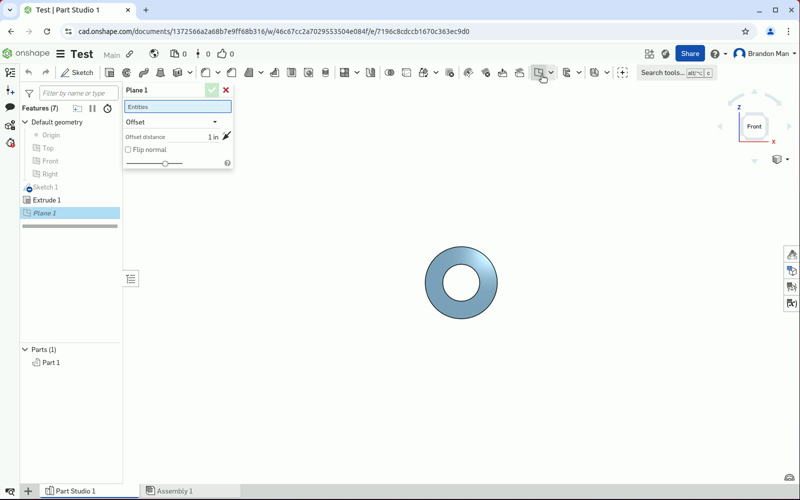
mouse_move(73, 163)
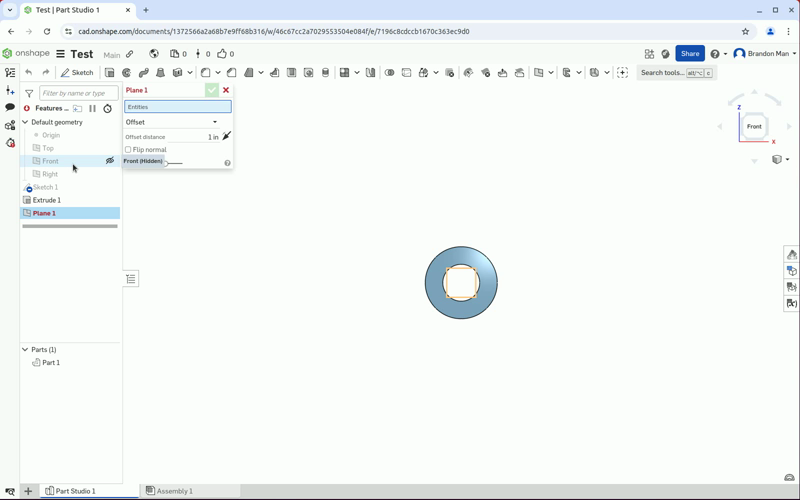
click(73, 163)
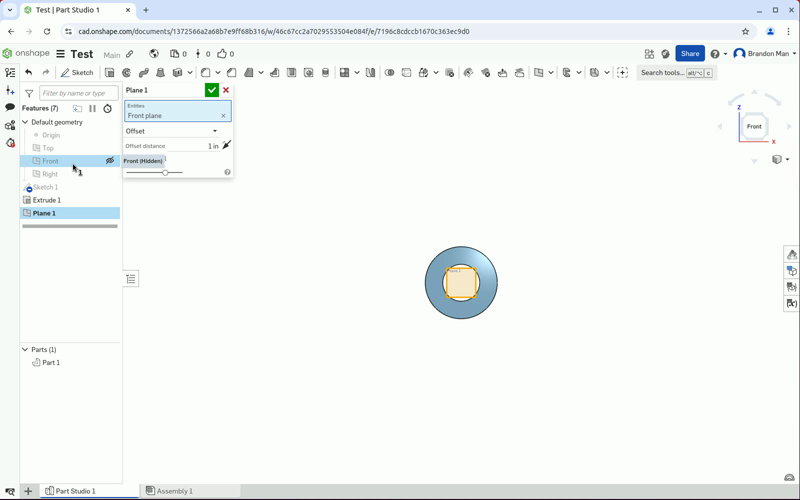
key(tab, 2)
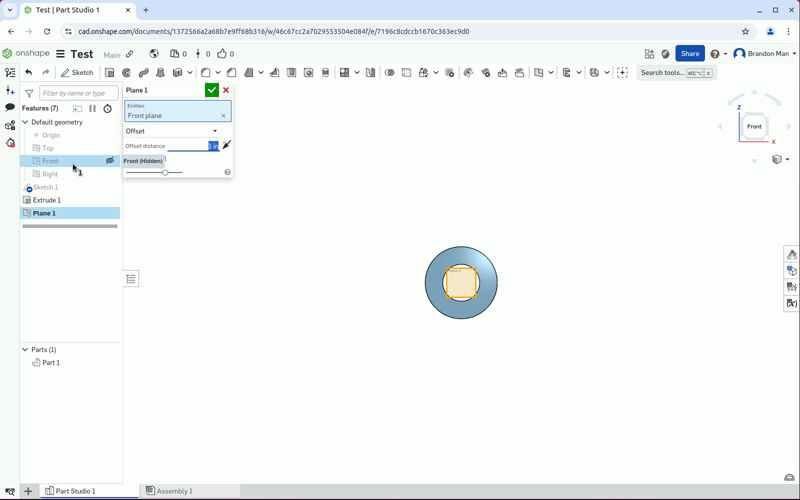
text(3.143)
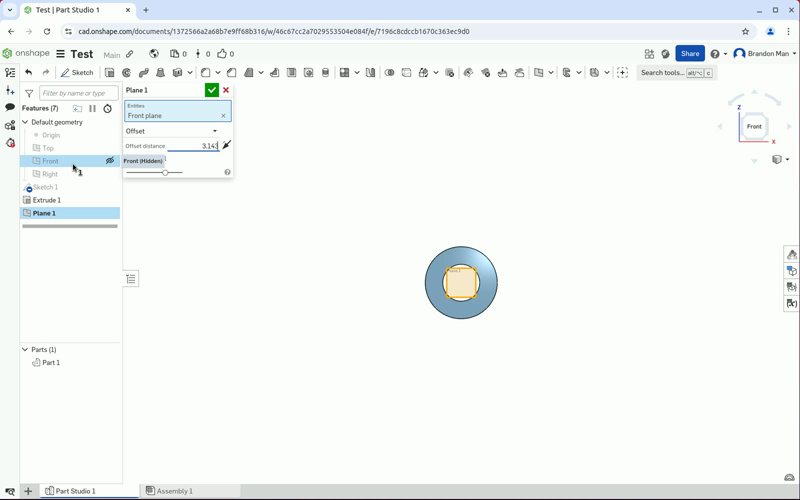
key(enter, 2)
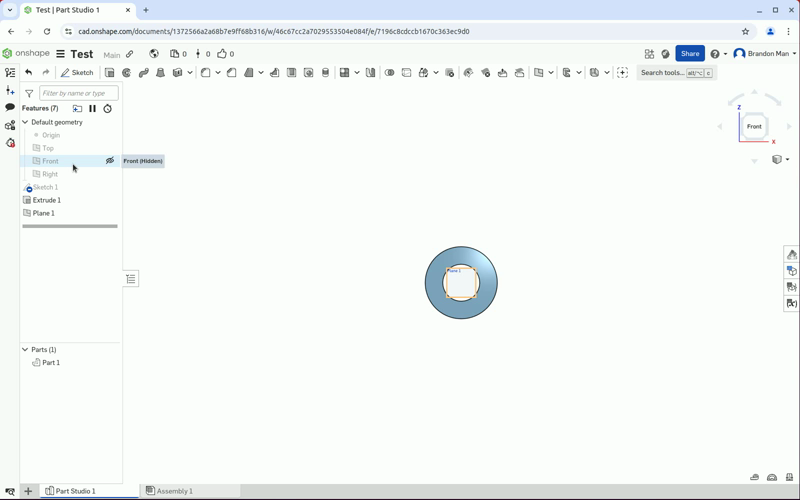
key(shift+s)
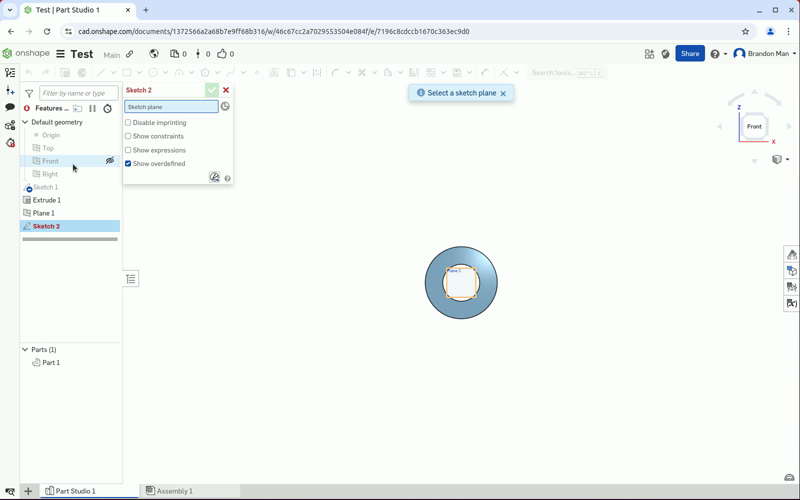
mouse_move(73, 215)
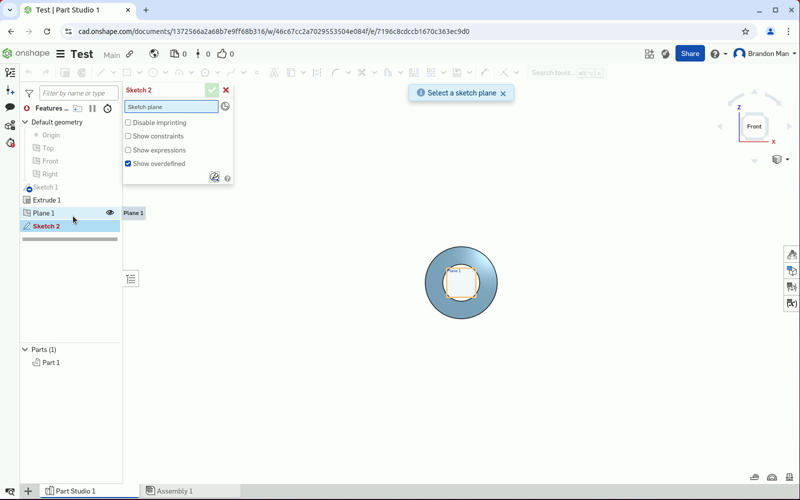
click(73, 215)
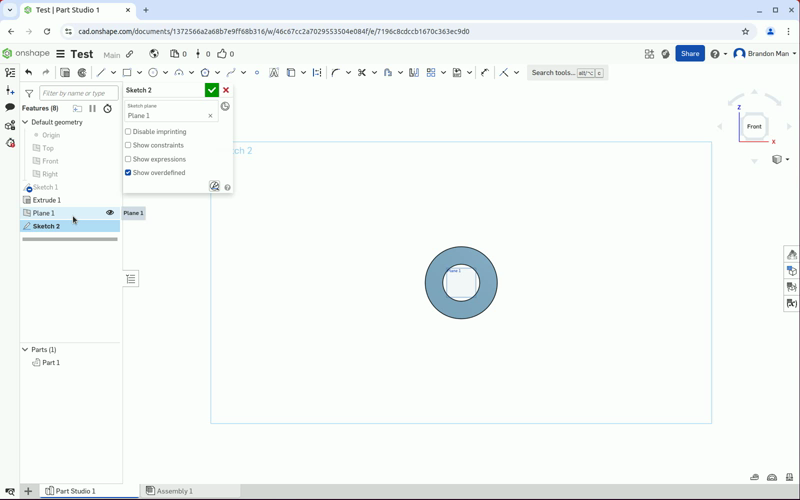
mouse_move(73, 352)
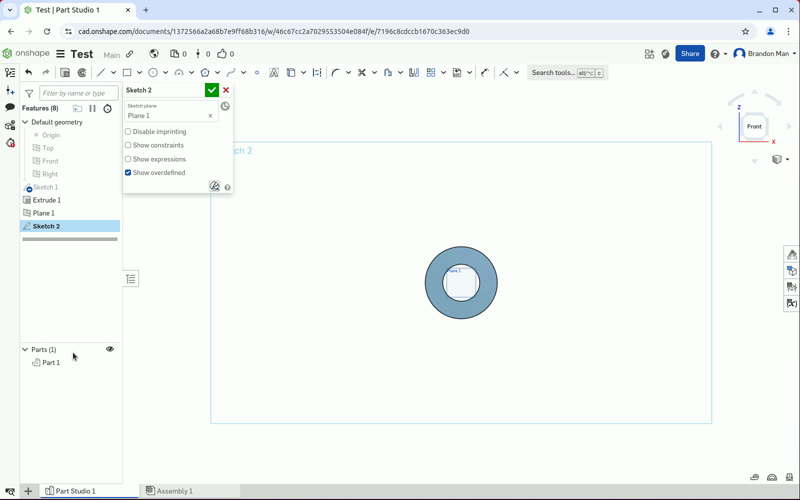
key(y)
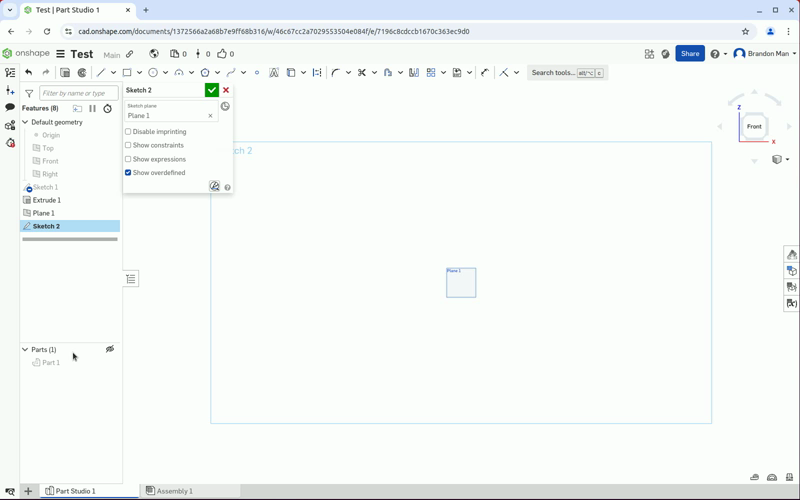
key(c)
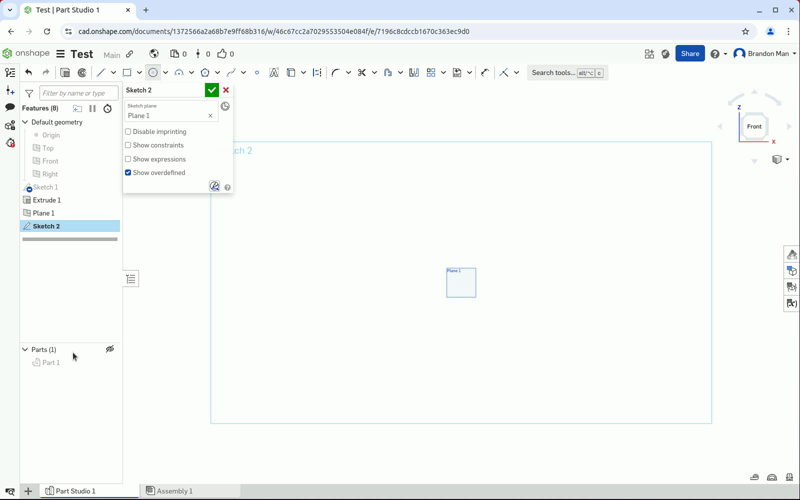
key_down(shift)
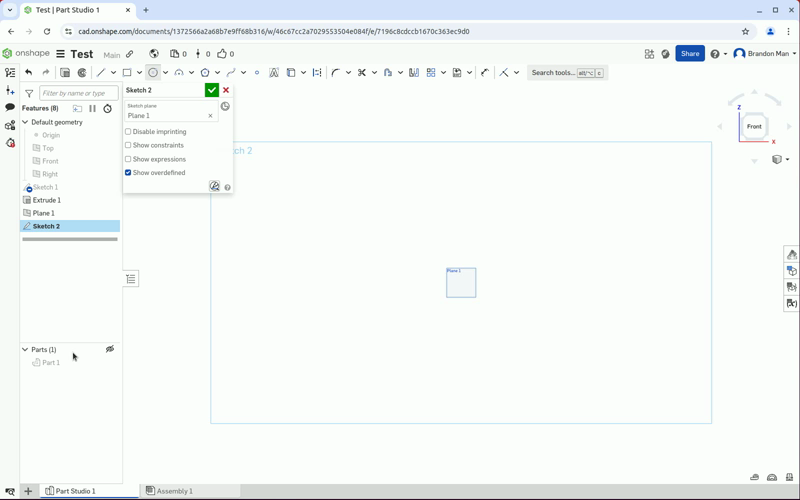
mouse_move(461, 282)
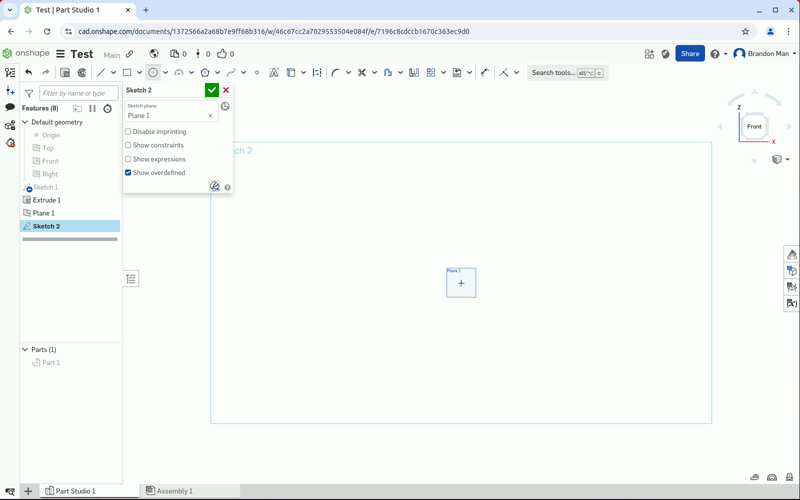
click(461, 282)
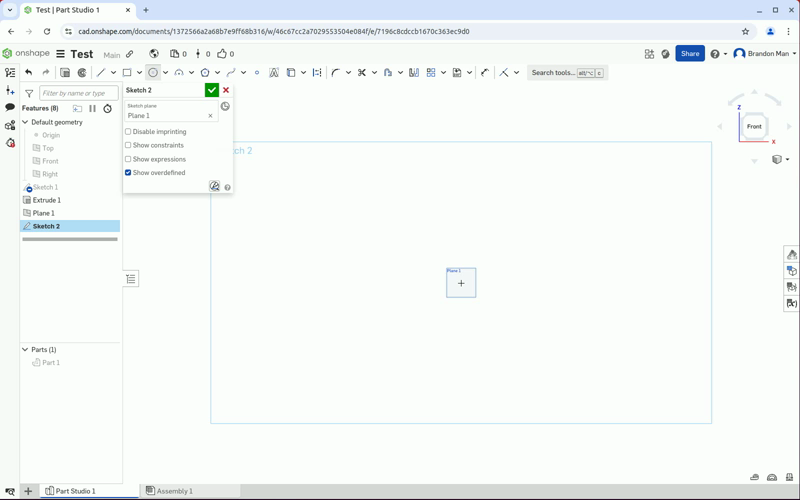
key_up(shift)
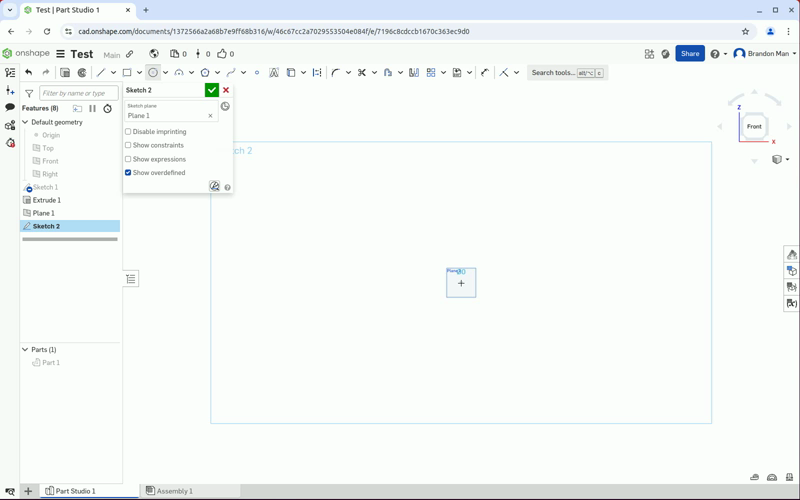
mouse_move(494, 282)
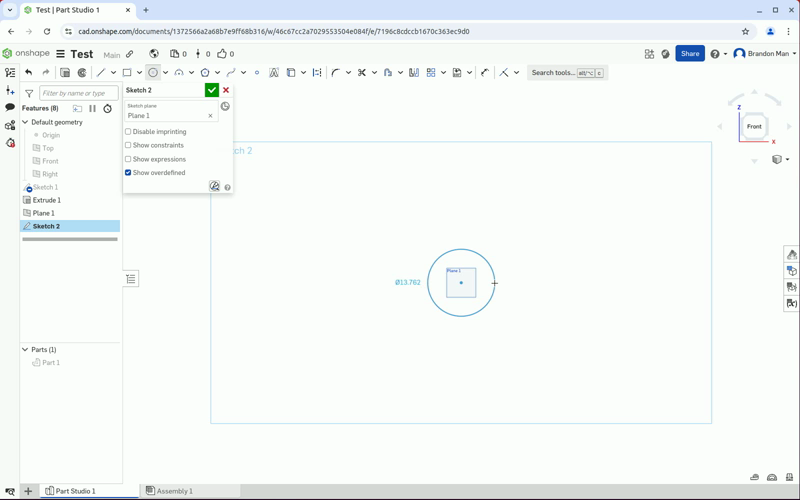
click(494, 282)
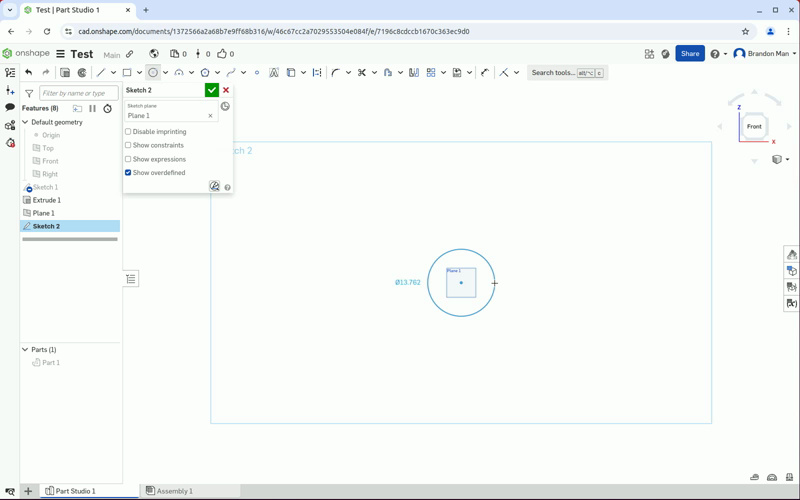
key(esc)
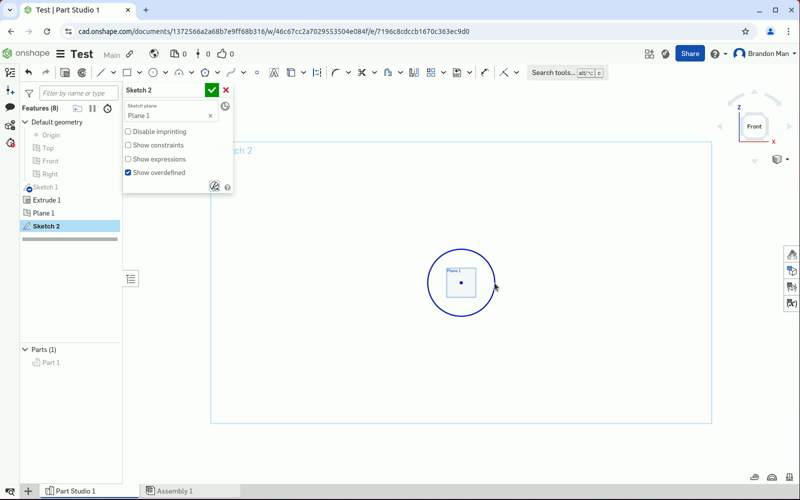
key(c)
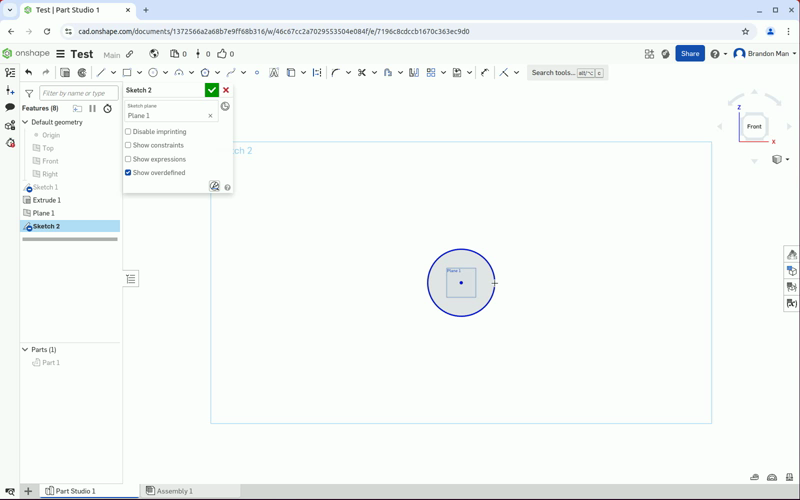
key_down(shift)
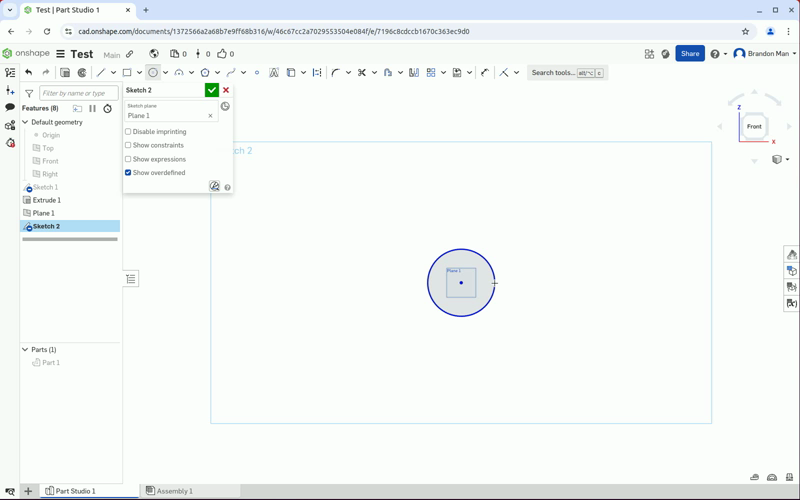
mouse_move(461, 282)
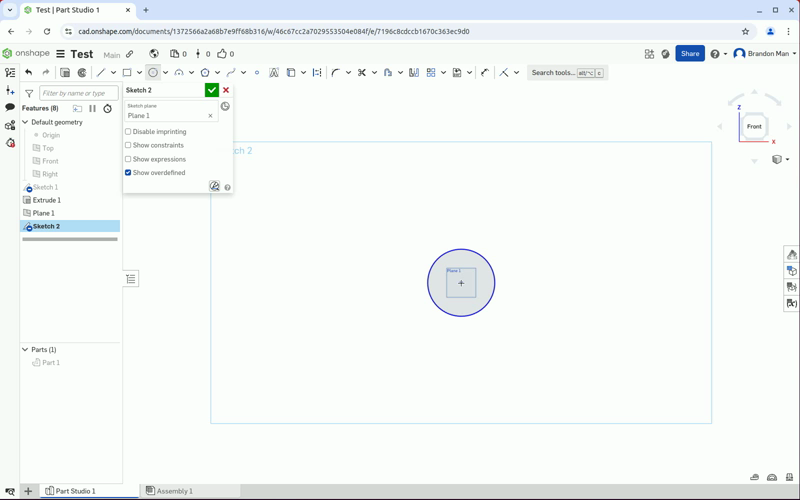
click(461, 282)
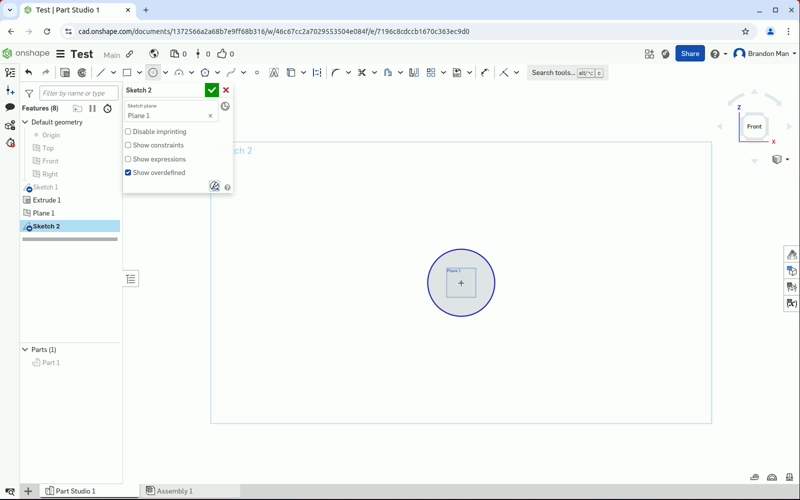
key_up(shift)
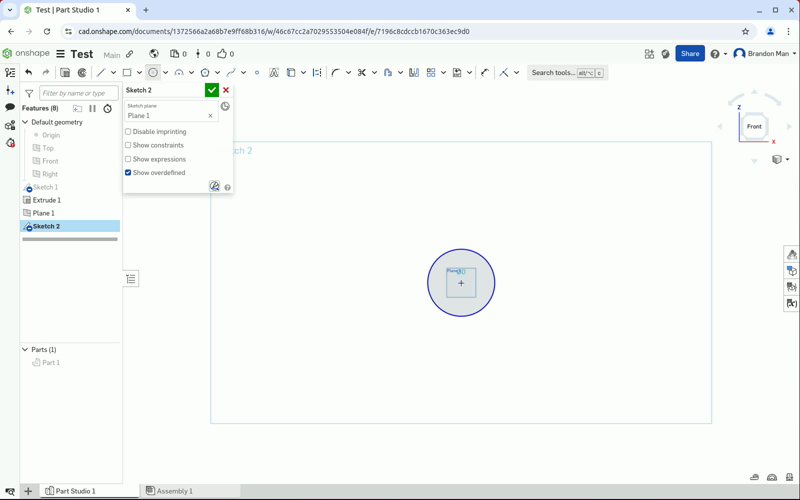
mouse_move(480, 282)
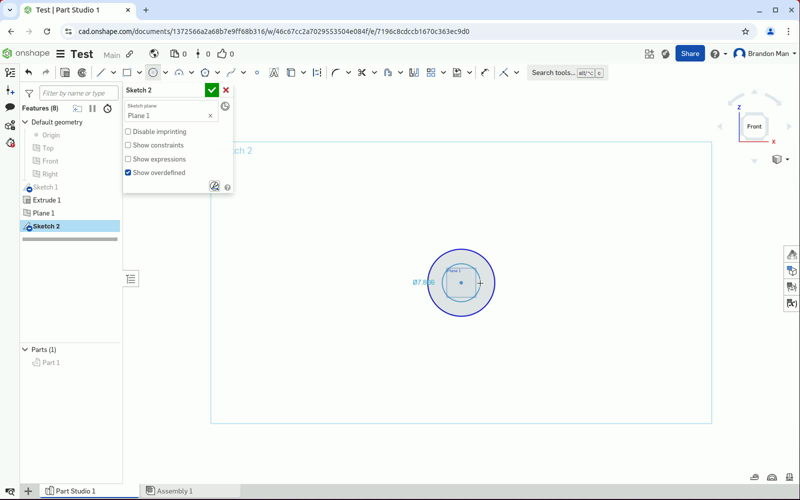
click(480, 282)
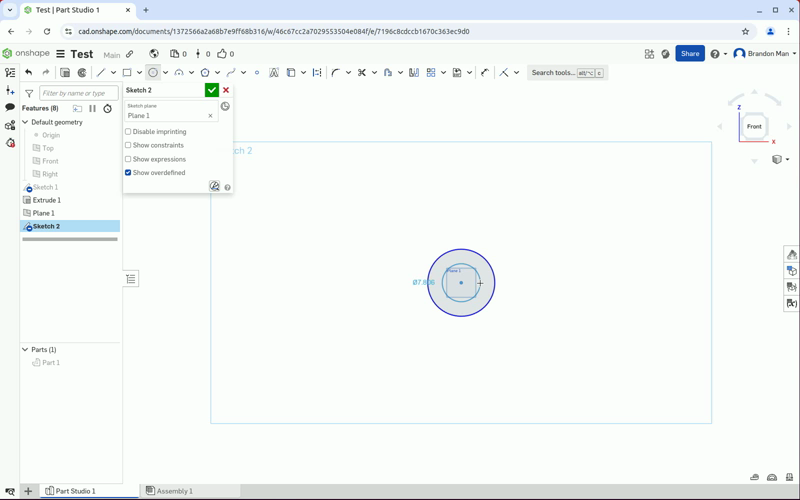
key(esc)
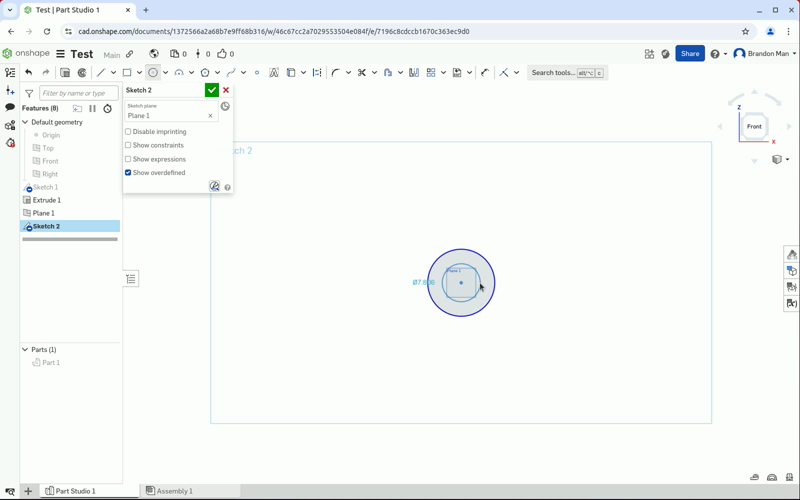
mouse_move(489, 280)
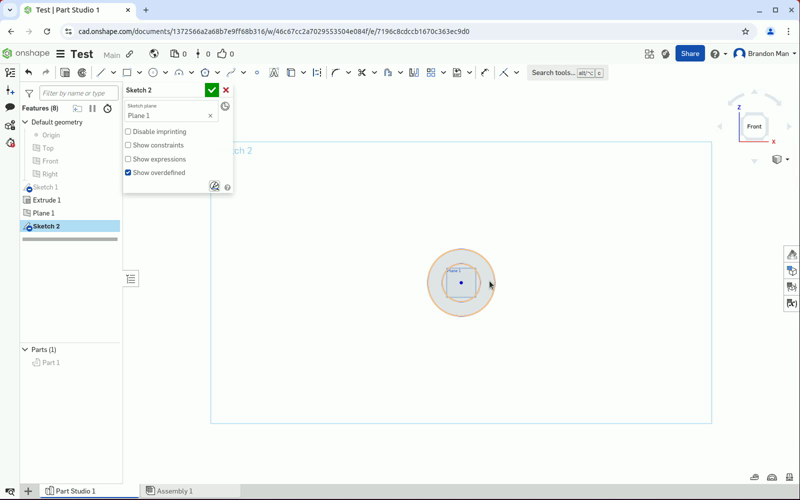
click(489, 280)
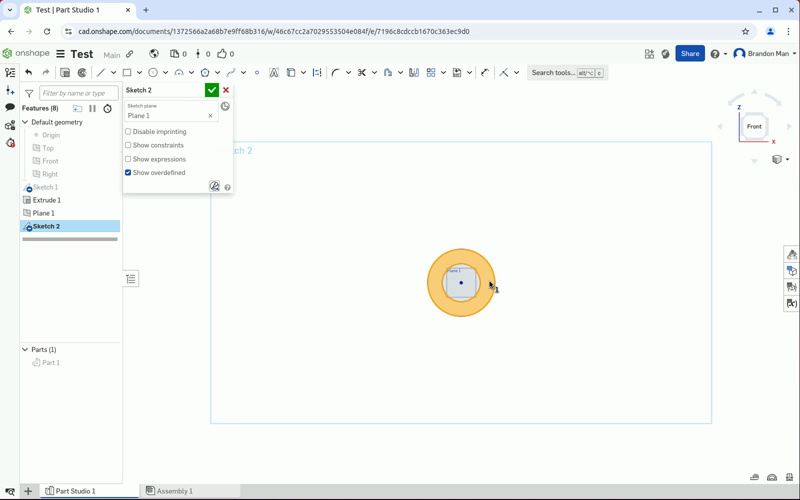
mouse_move(73, 352)
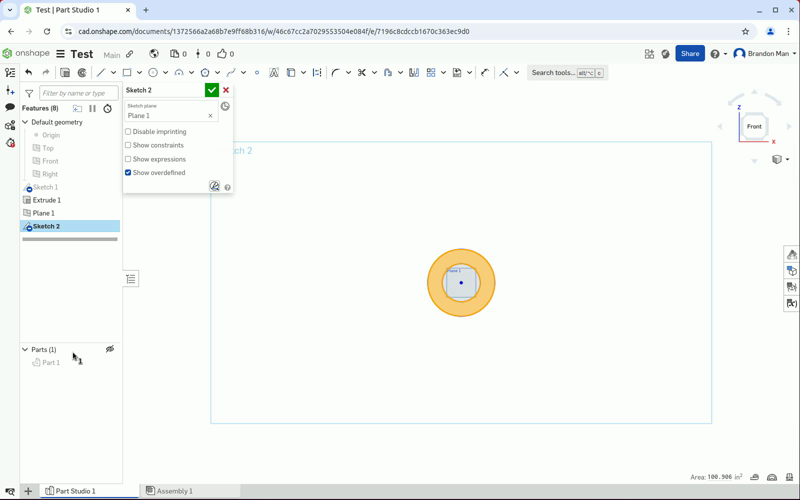
key(shift+y)
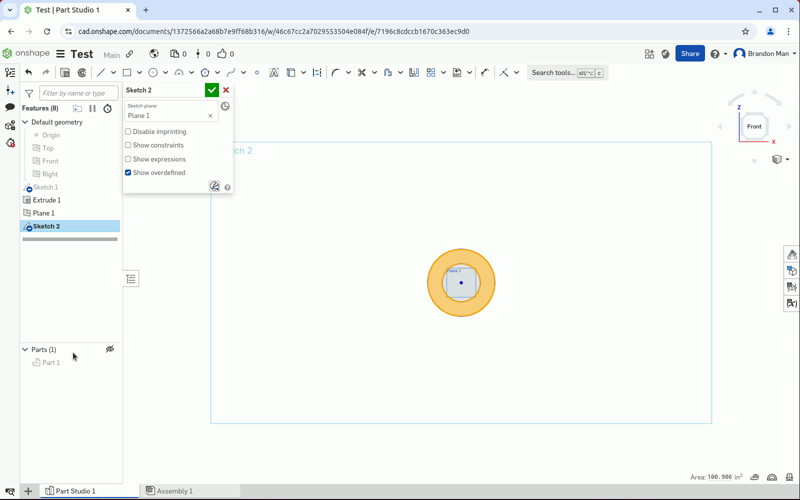
key(shift+e)
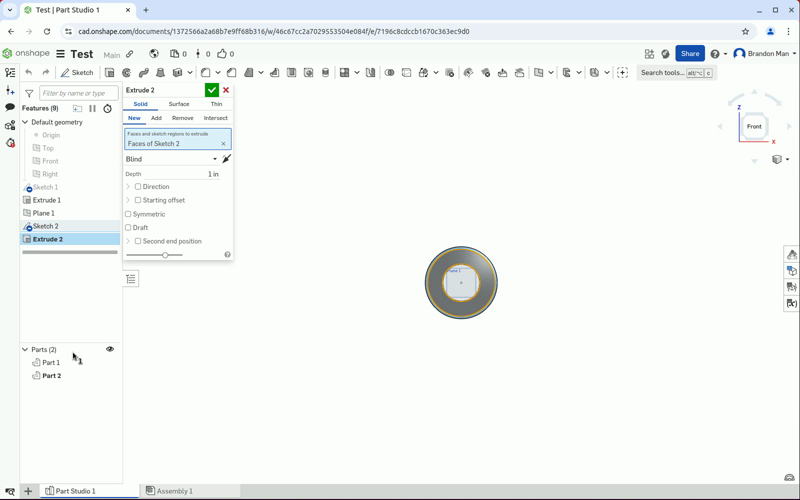
mouse_move(143, 106)
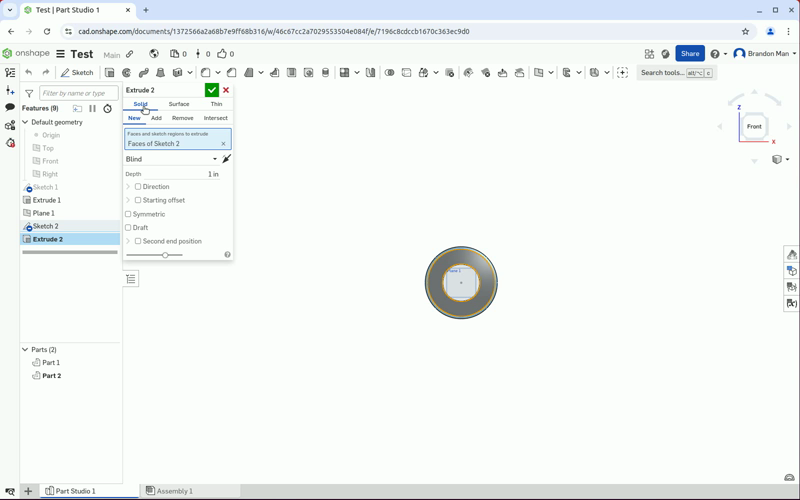
click(143, 106)
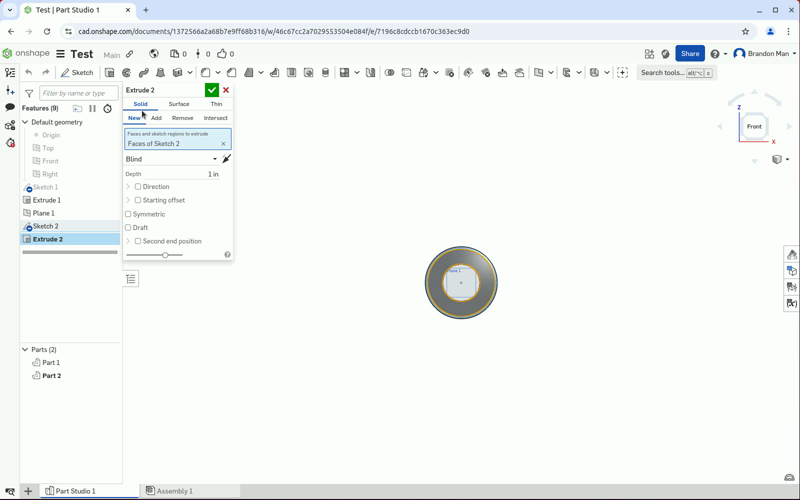
mouse_move(137, 120)
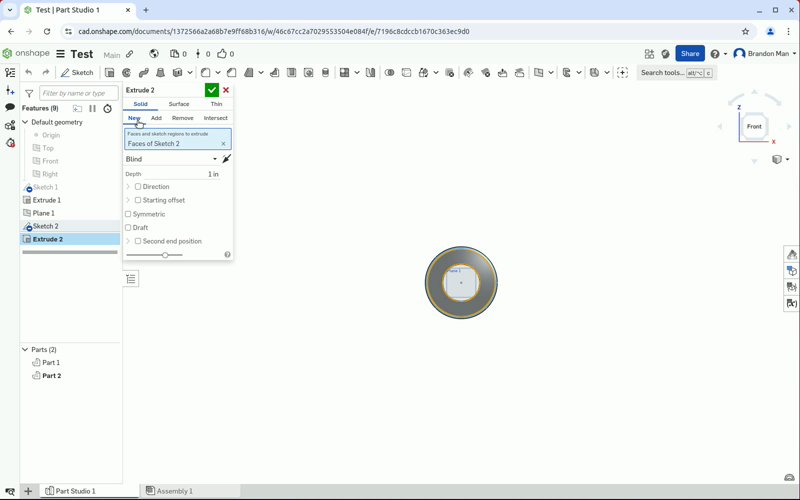
click(137, 120)
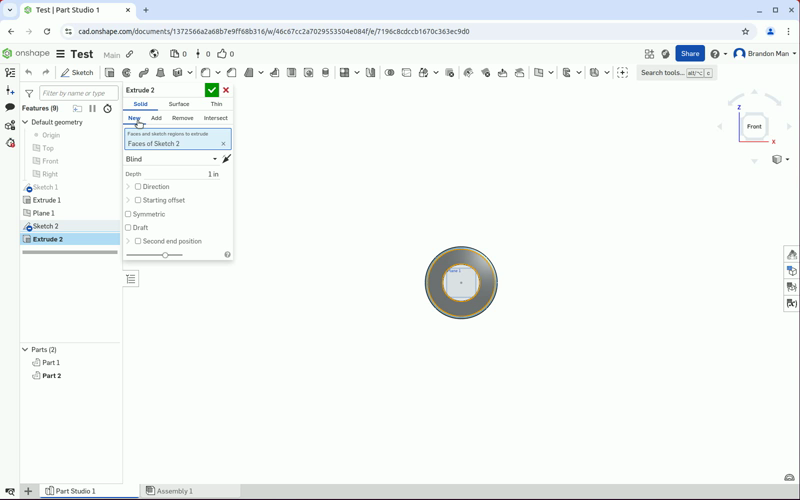
key(tab, 4)
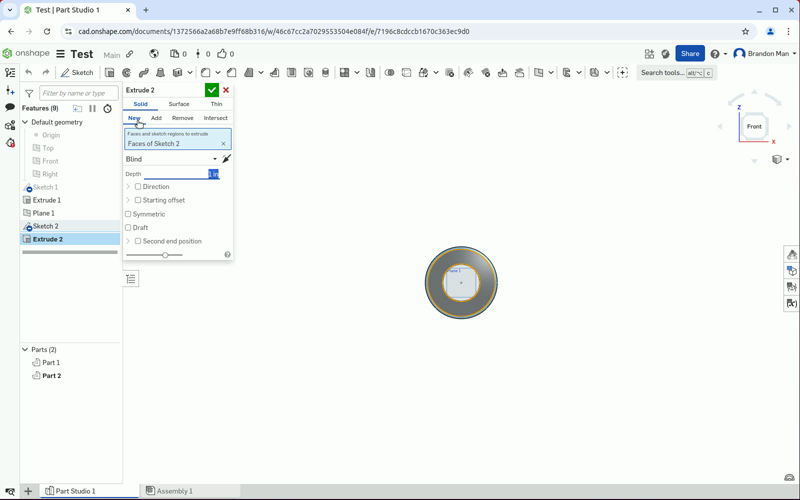
text(0.963)
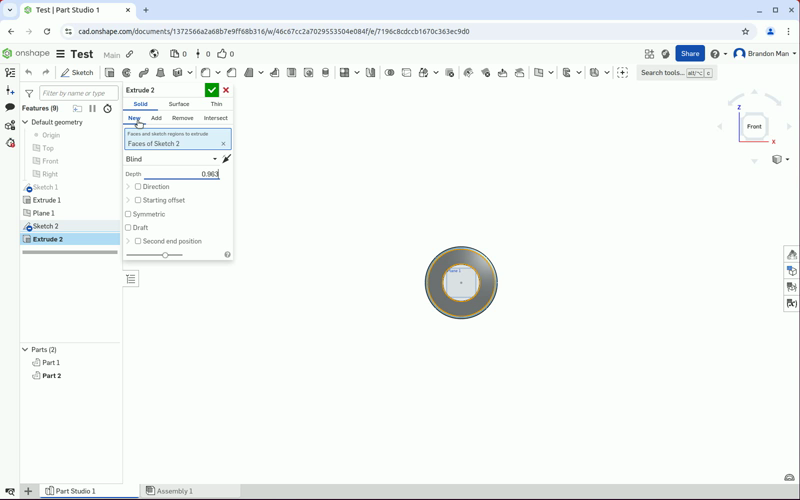
key(enter)
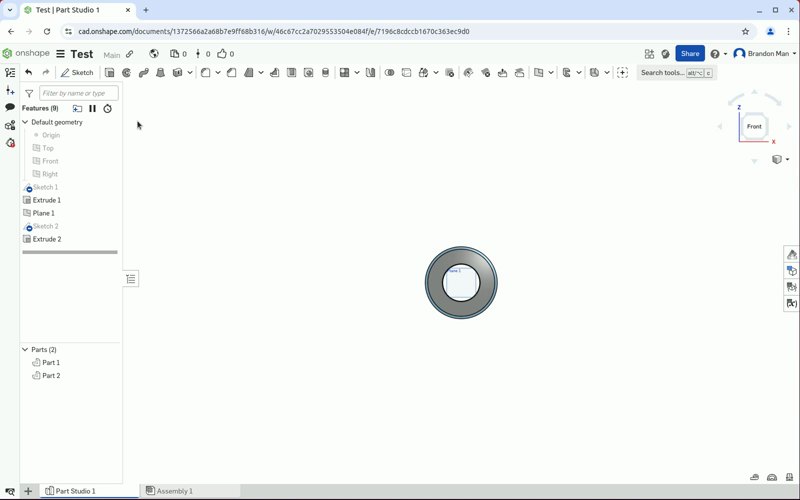
key(shift+h)
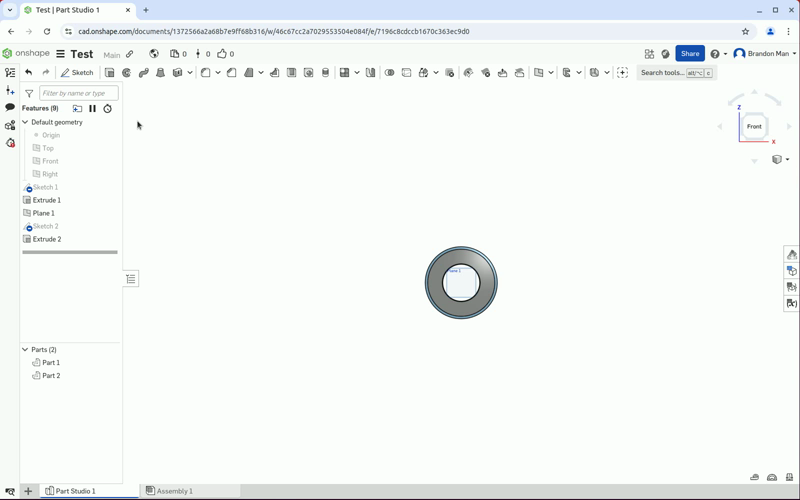
key(shift+h)
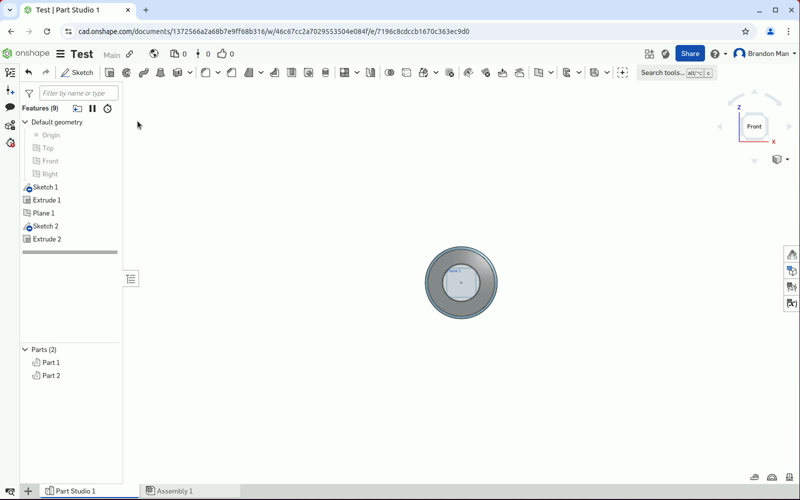
key(shift+7)
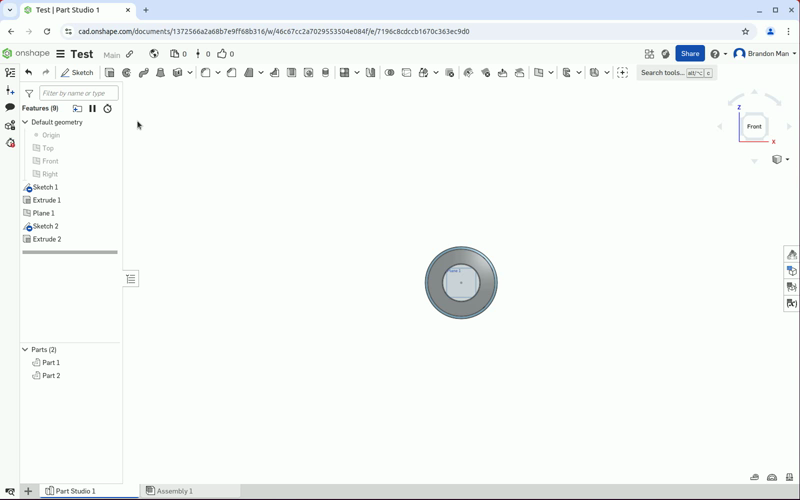
key(left, 2)
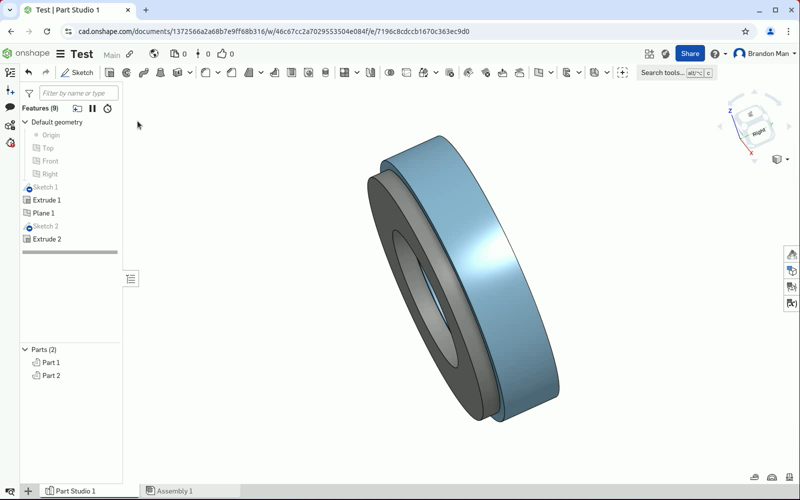
key(down, 2)
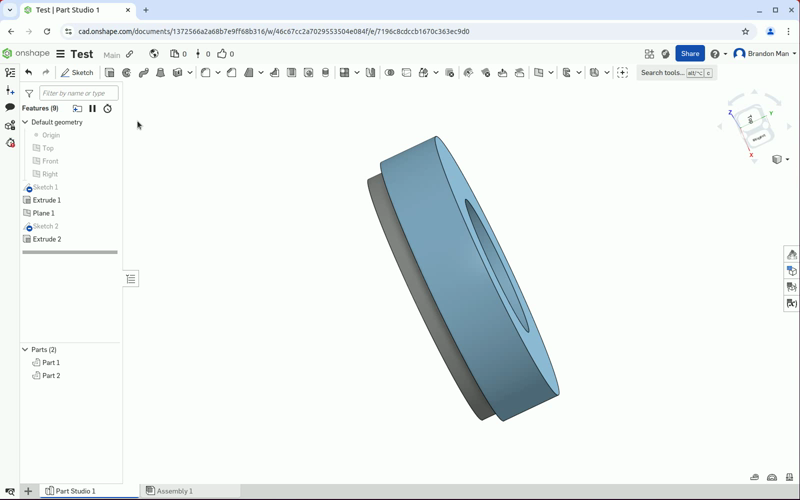
key(up, 2)
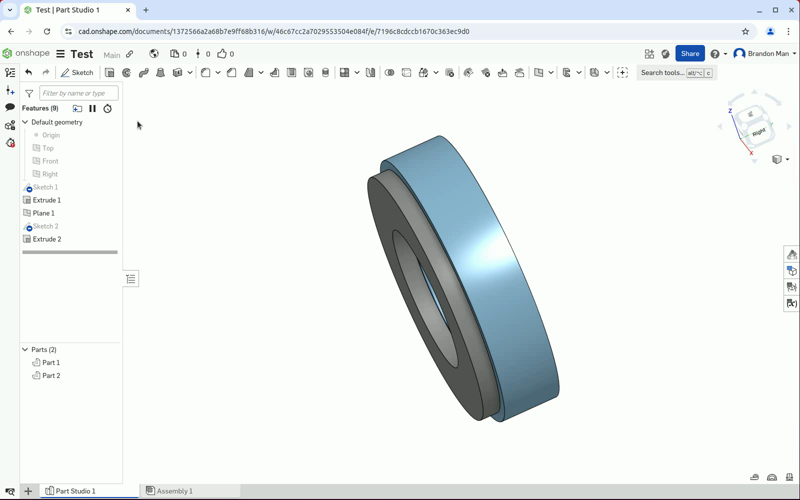
key(right, 2)
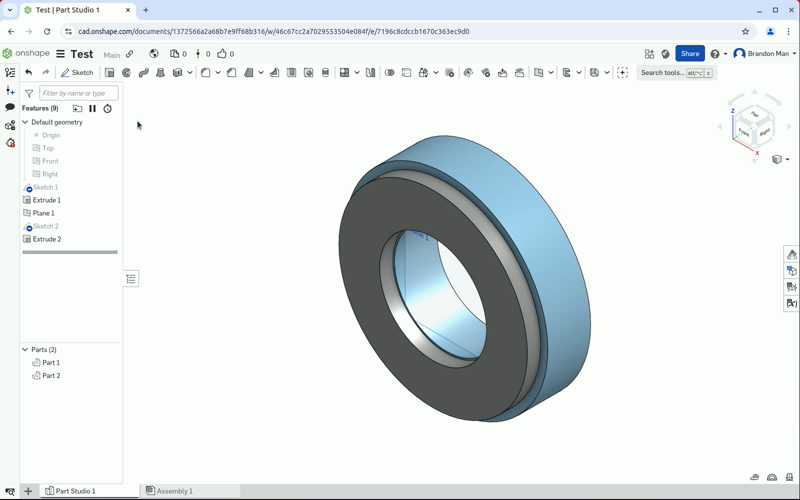
mouse_move(73, 189)
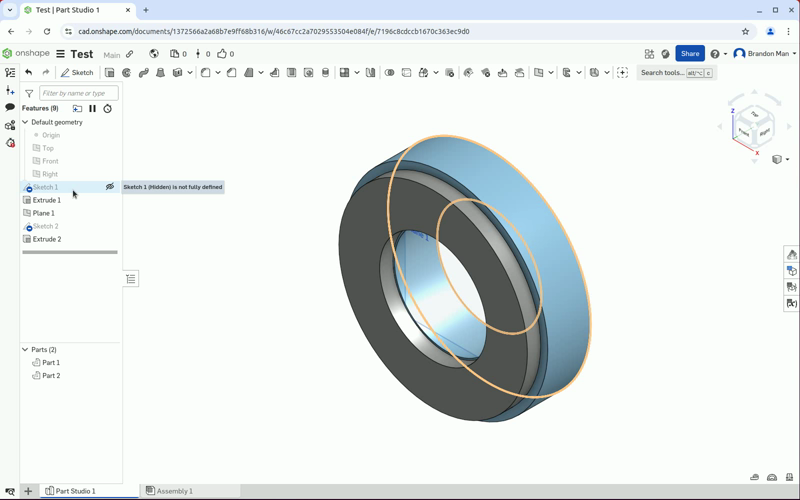
click(73, 189)